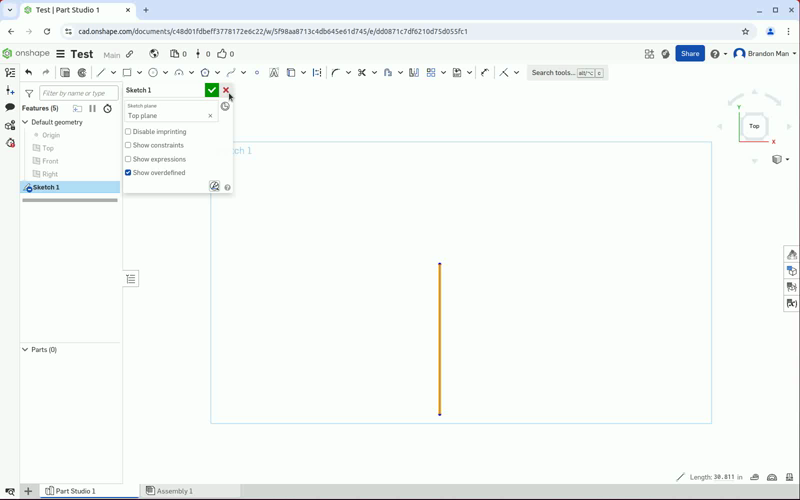
key(shift+h)
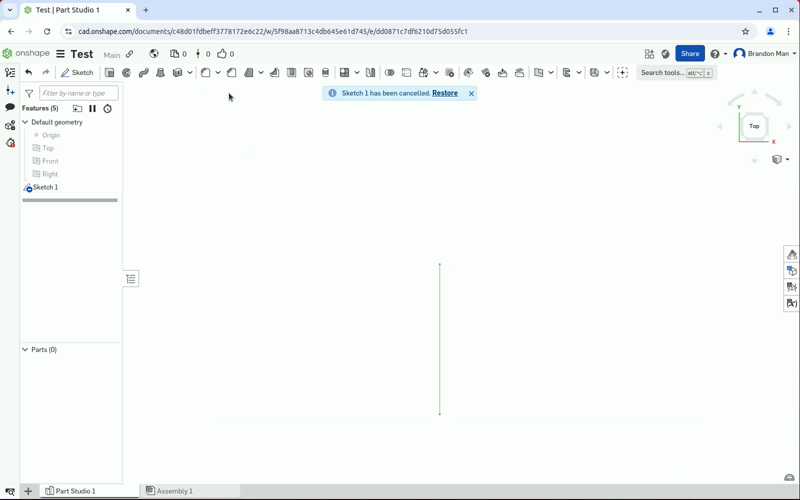
key(shift+s)
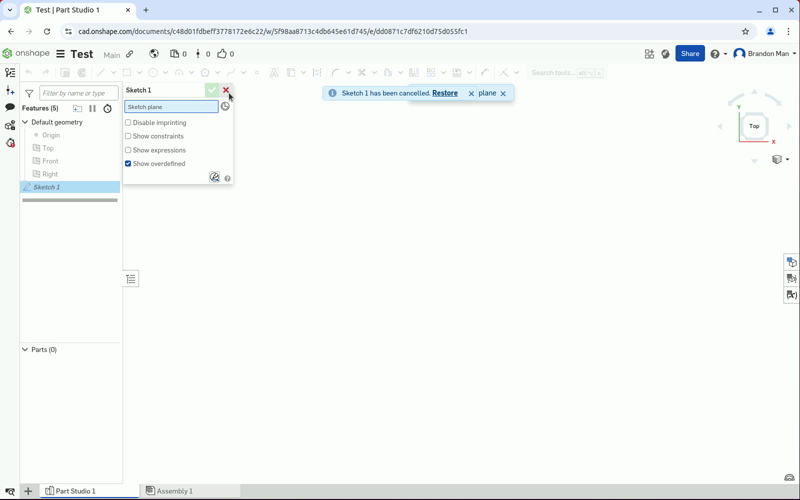
mouse_move(73, 150)
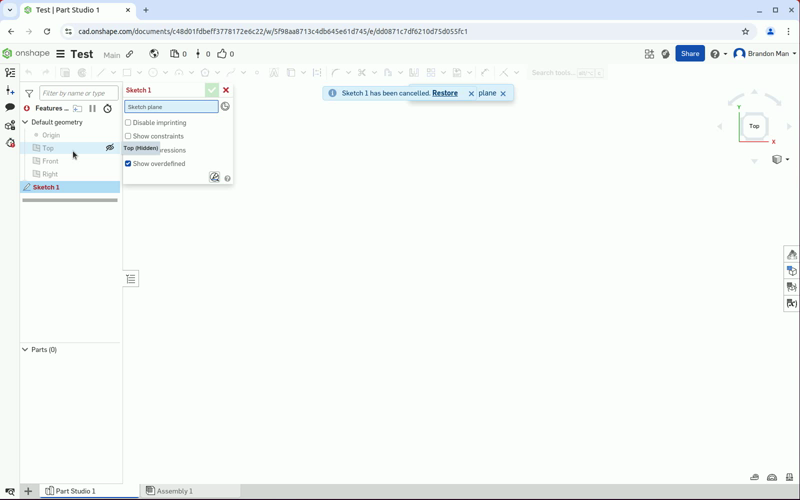
click(73, 150)
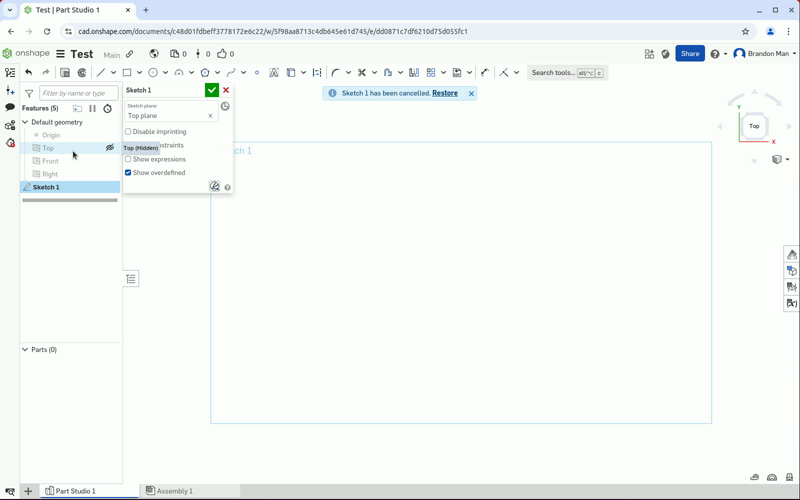
mouse_move(73, 352)
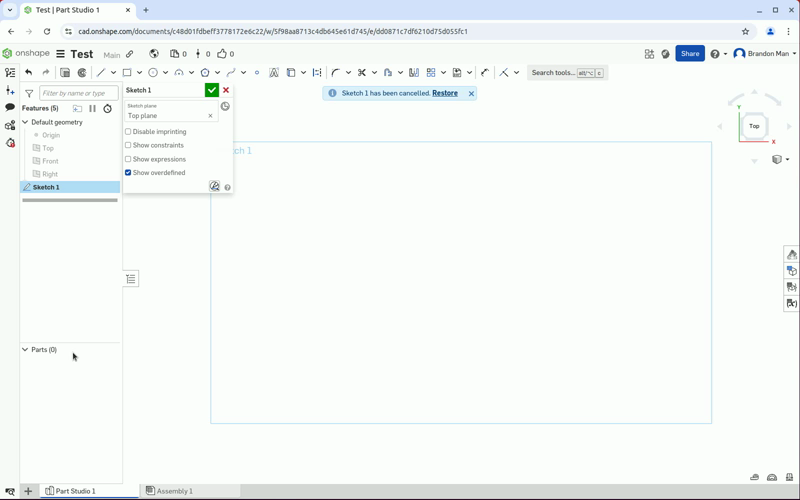
key(y)
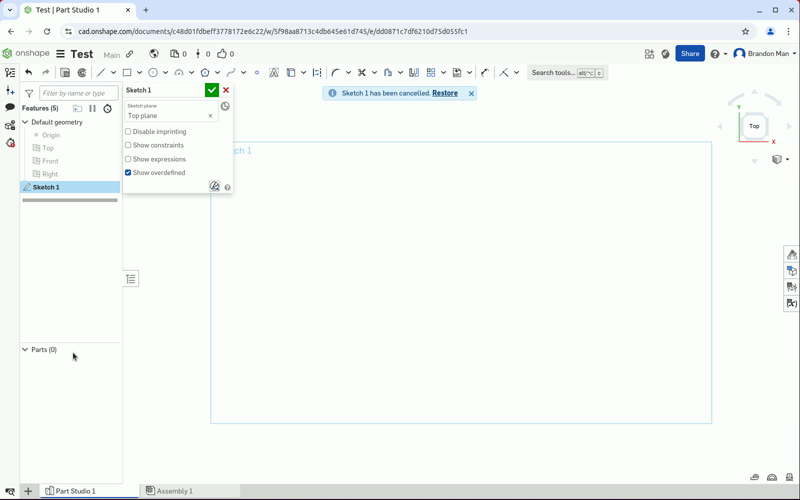
key(l)
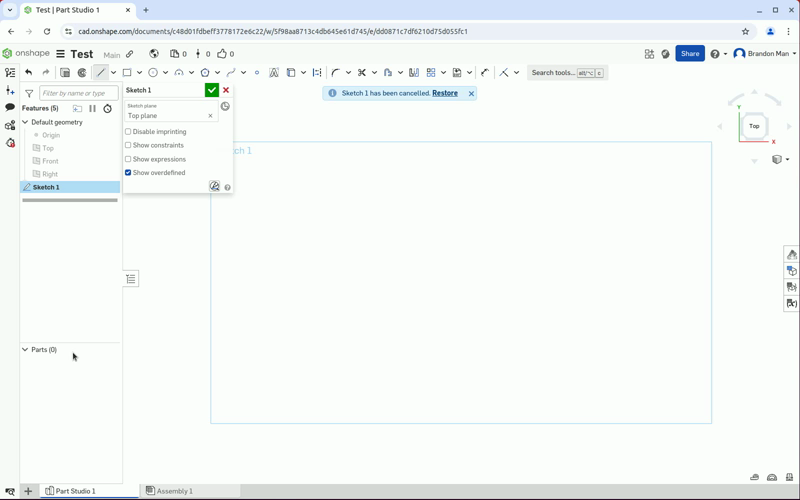
key_down(shift)
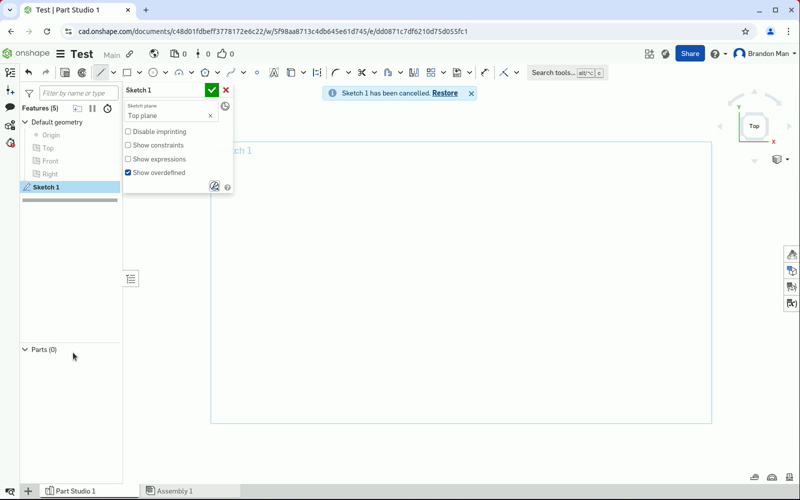
mouse_move(383, 318)
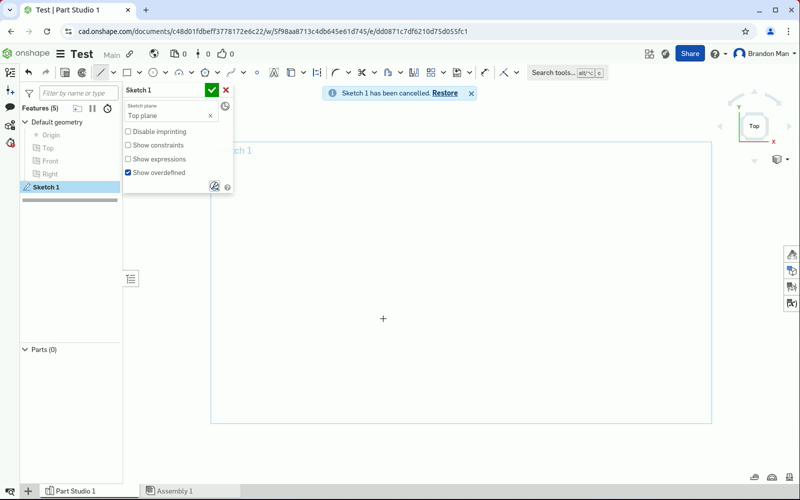
click(383, 318)
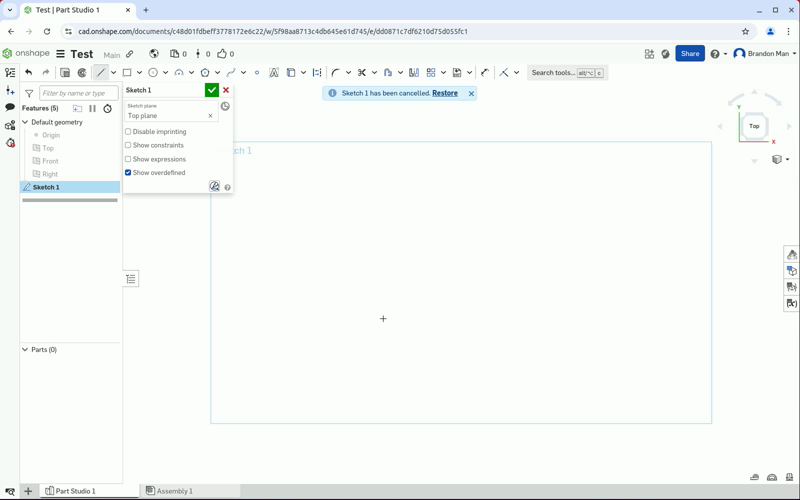
key_up(shift)
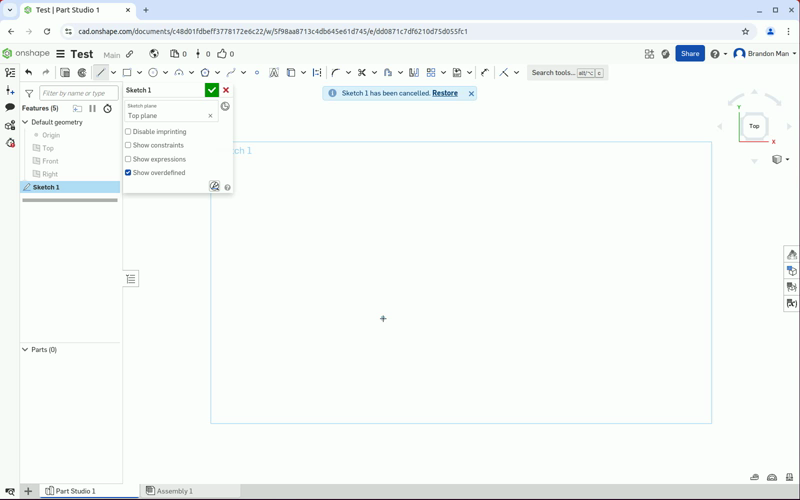
key_down(shift)
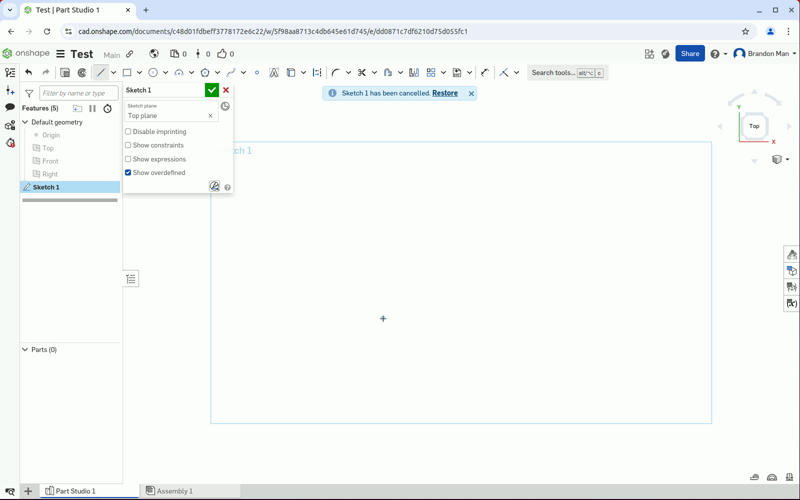
mouse_move(536, 318)
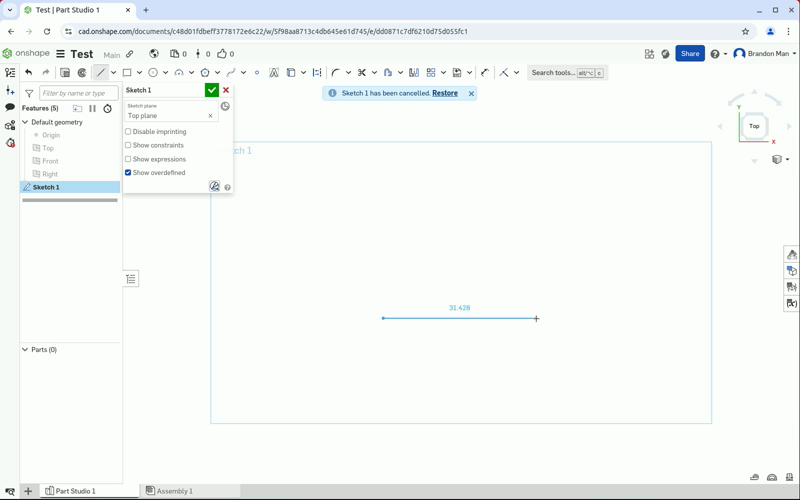
click(536, 318)
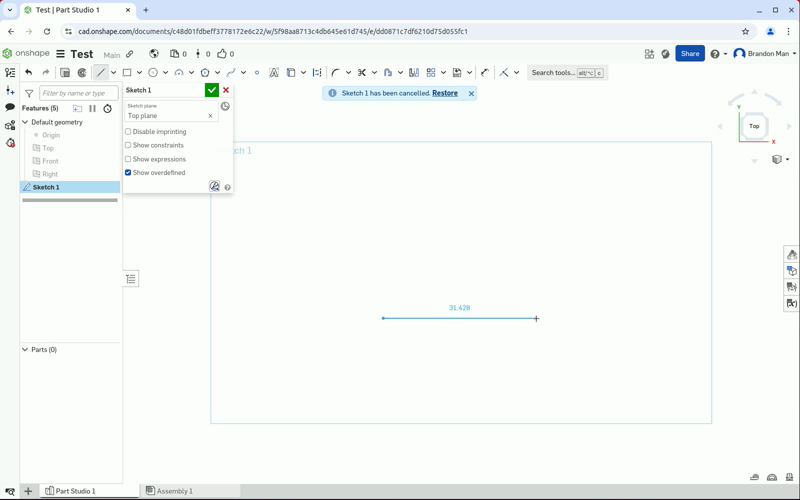
key_up(shift)
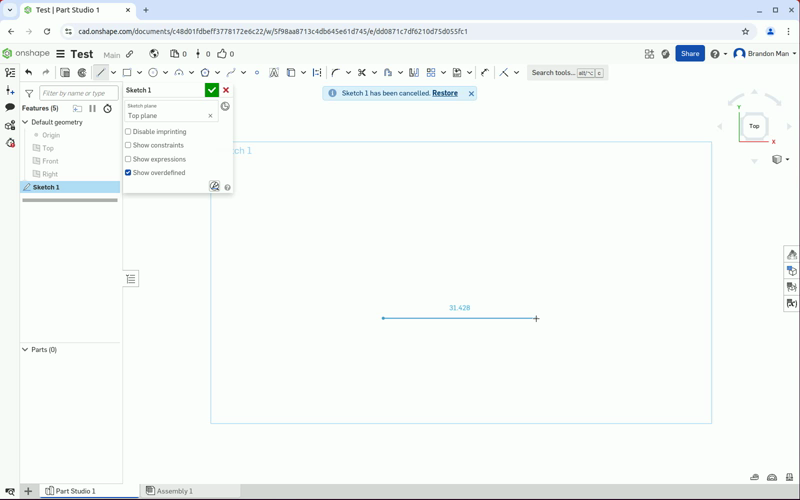
key(esc)
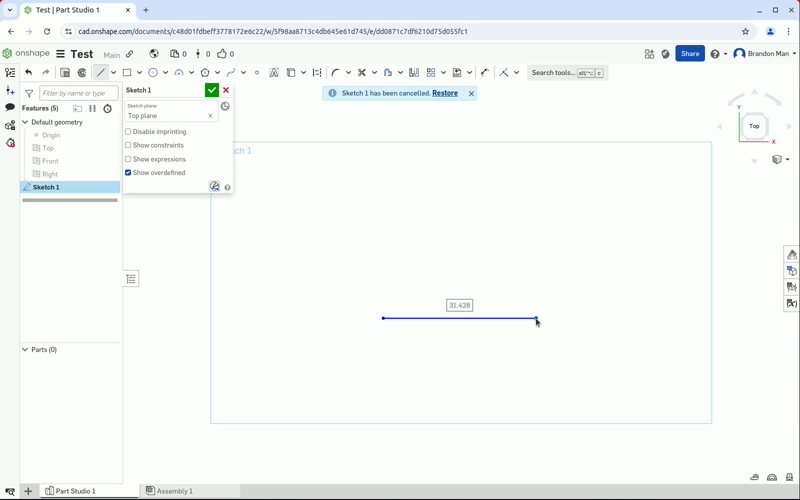
key(a)
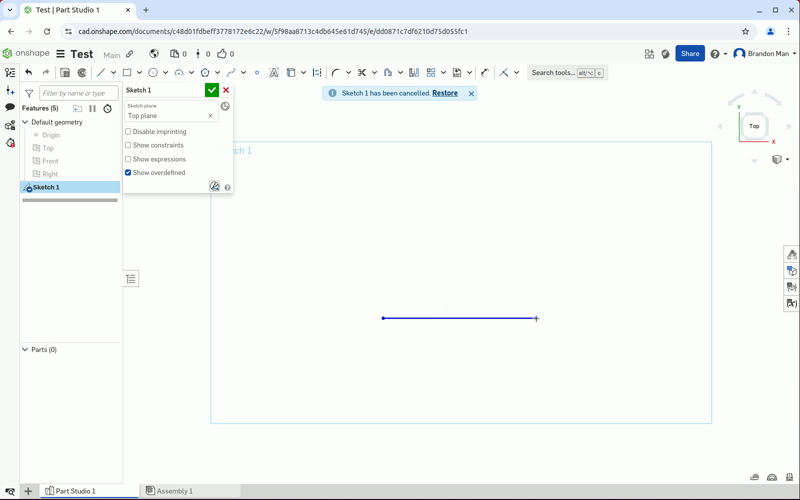
mouse_move(536, 318)
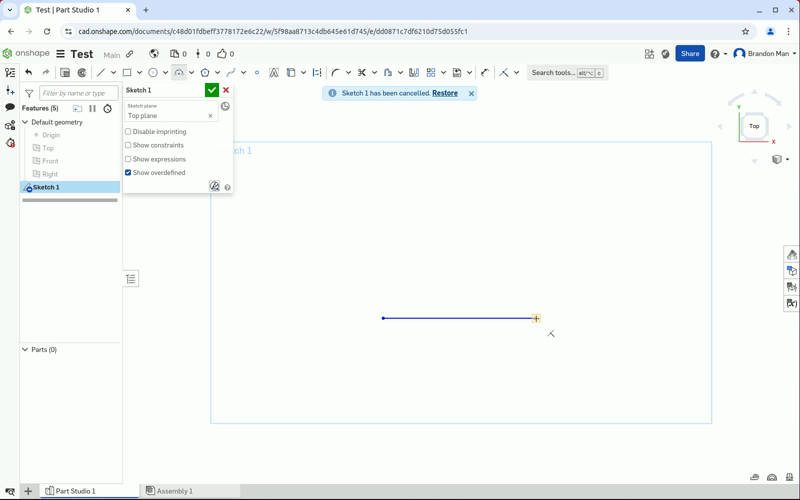
click(536, 318)
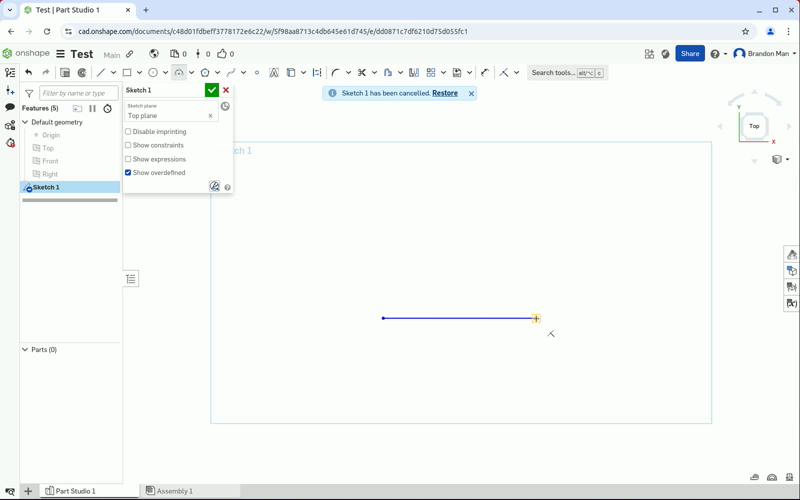
key_down(shift)
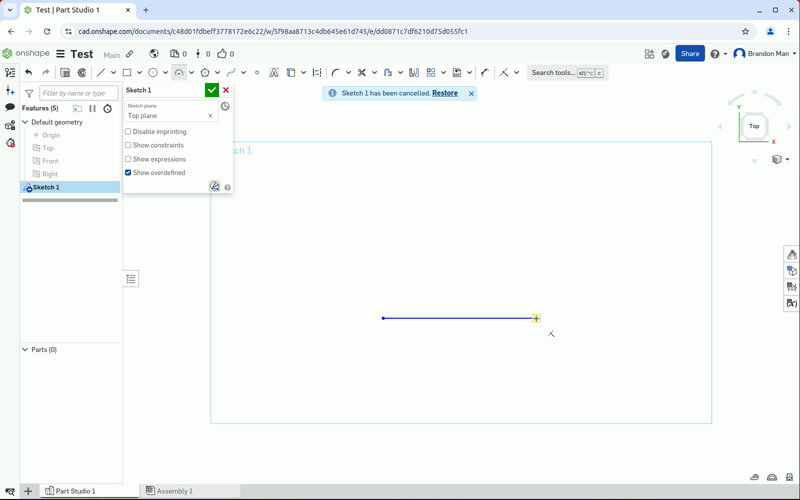
mouse_move(536, 247)
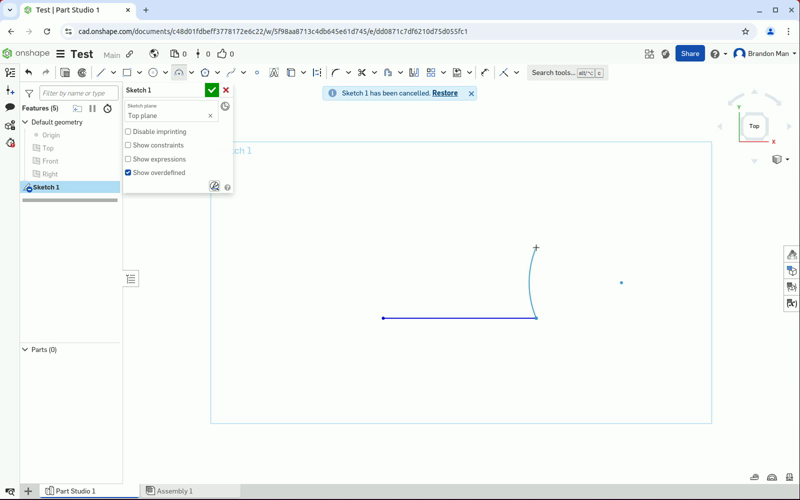
click(536, 247)
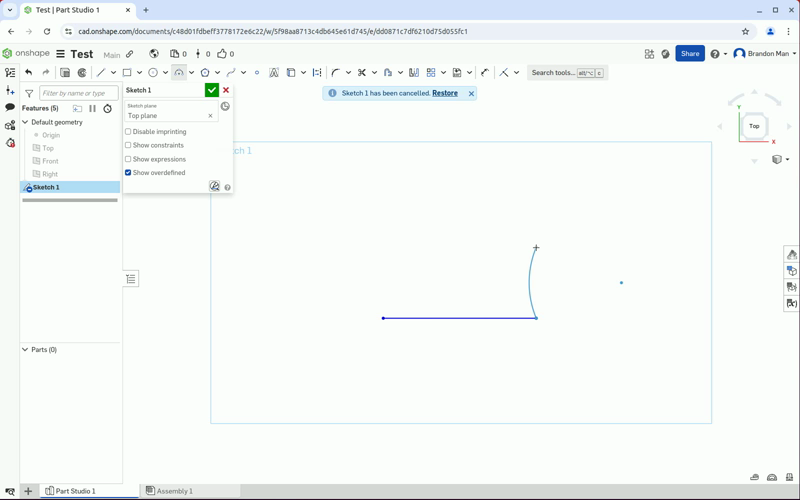
mouse_move(501, 282)
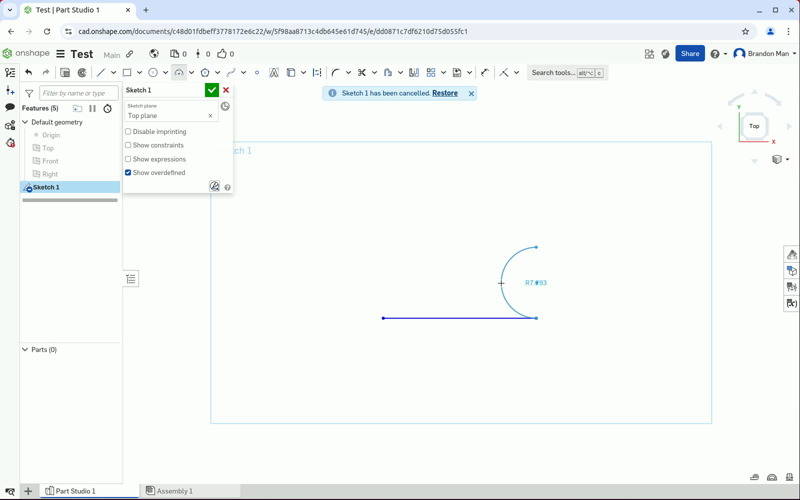
click(501, 282)
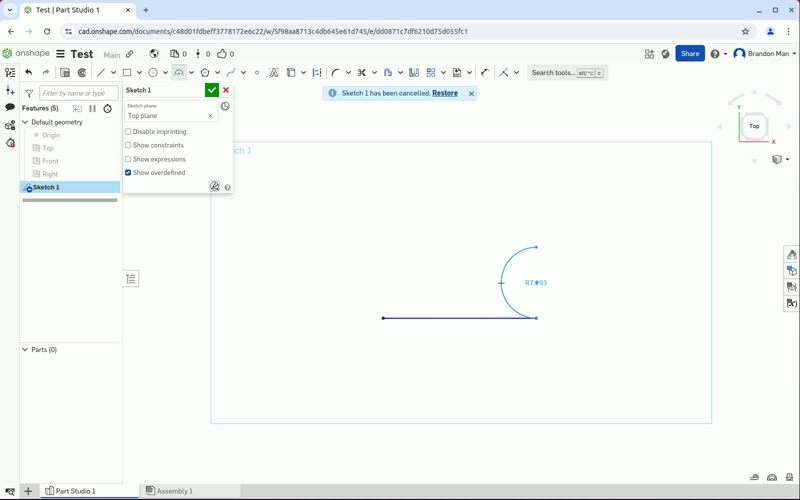
key_up(shift)
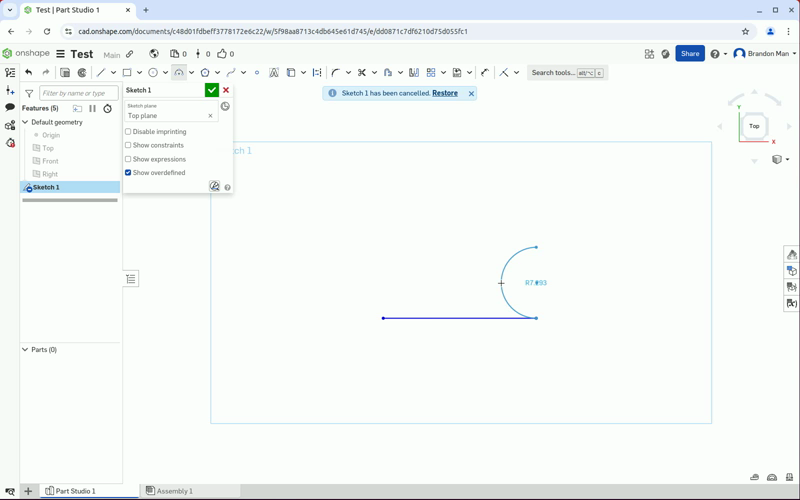
key(esc)
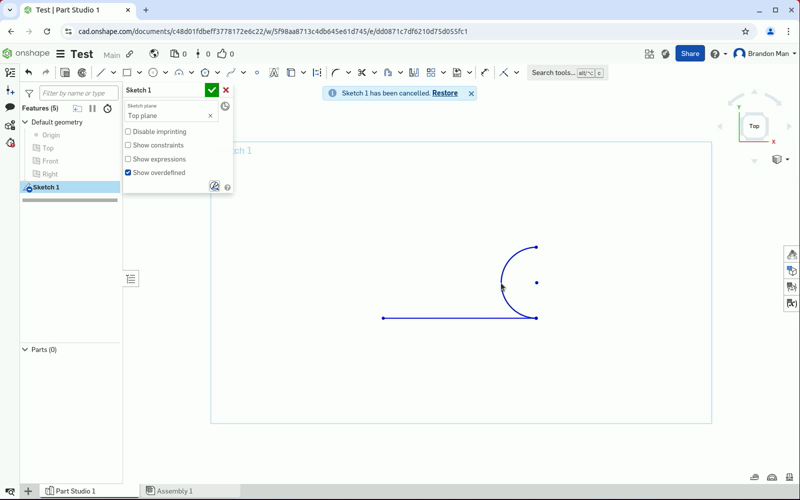
key(l)
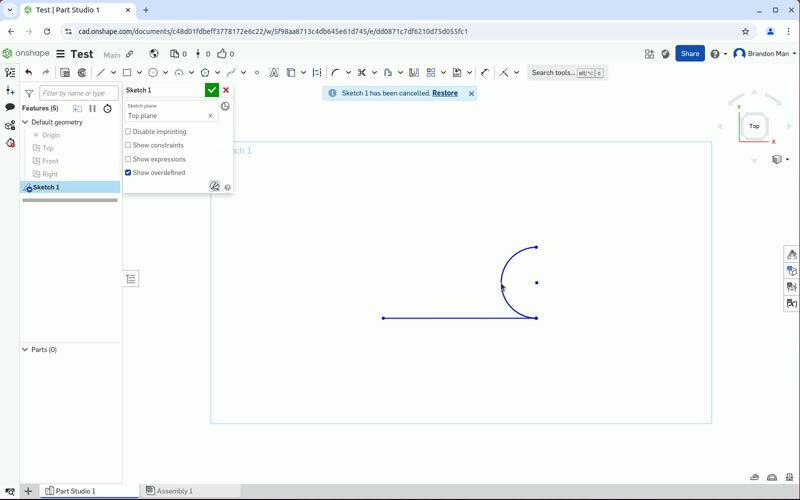
mouse_move(536, 247)
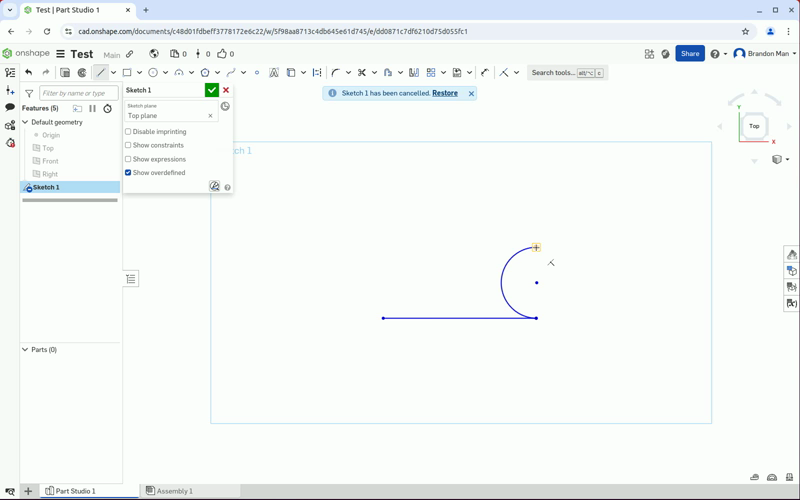
click(536, 247)
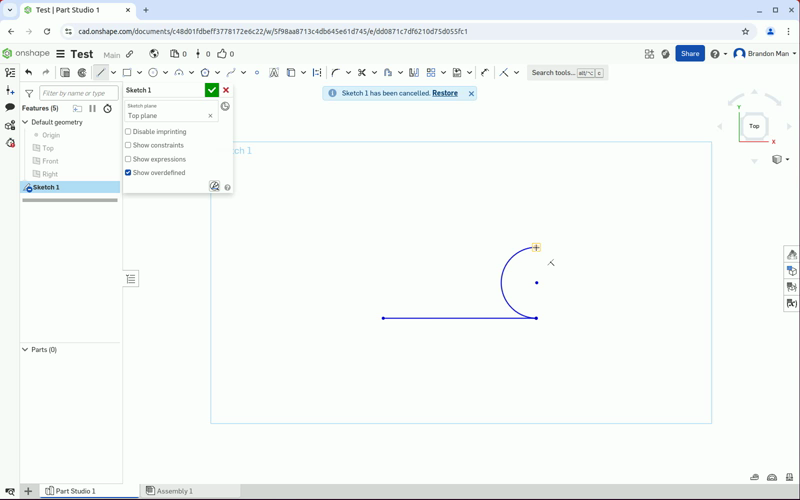
key_down(shift)
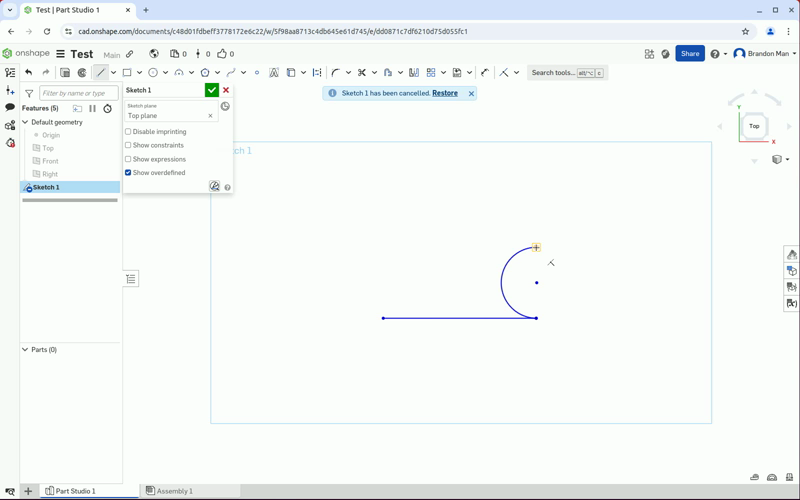
mouse_move(383, 247)
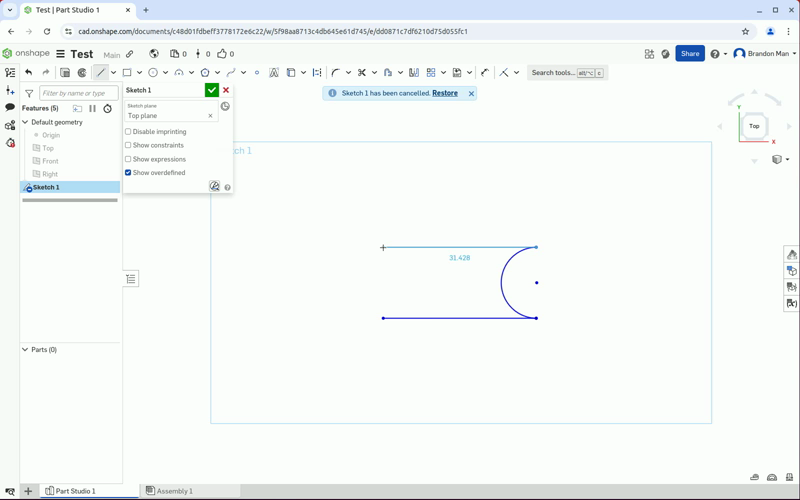
click(383, 247)
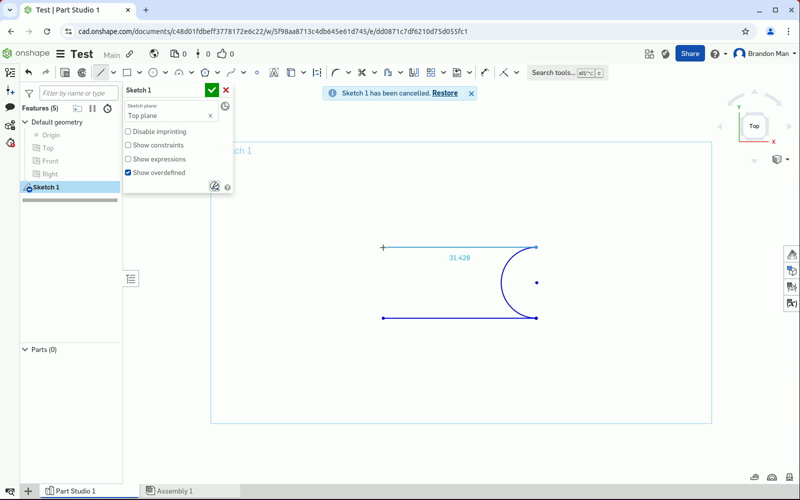
key_up(shift)
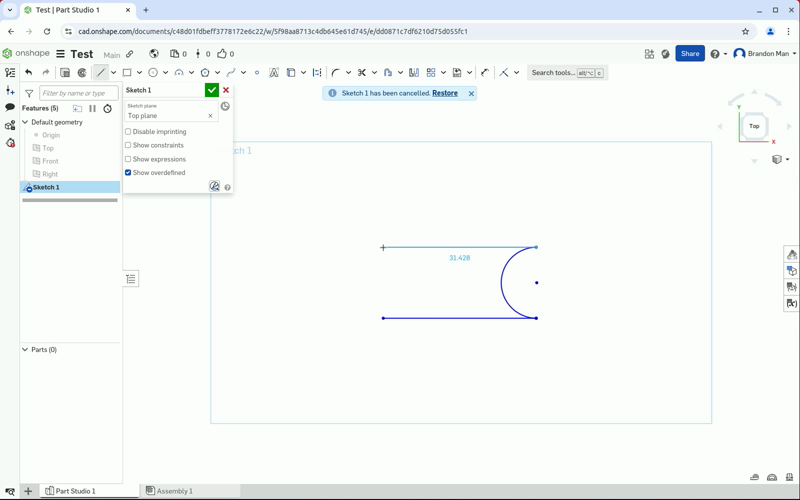
key(esc)
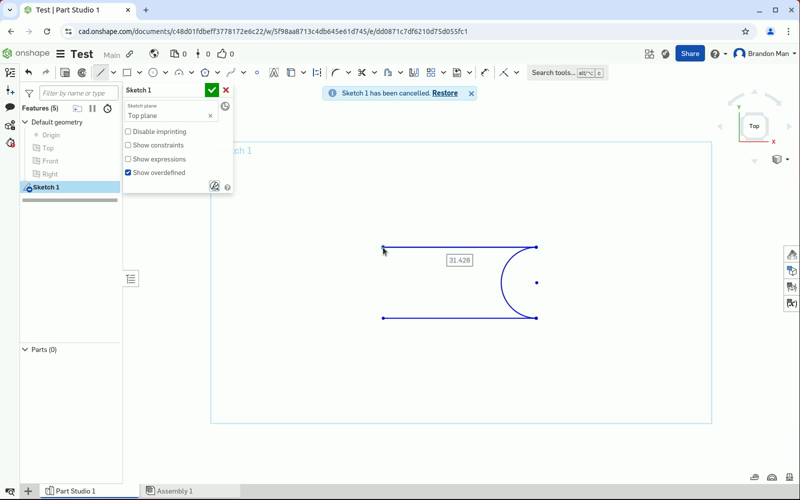
key(a)
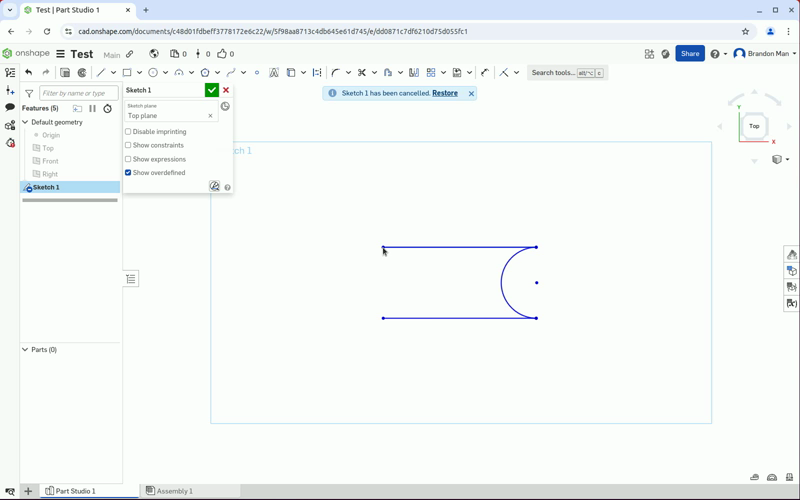
mouse_move(383, 247)
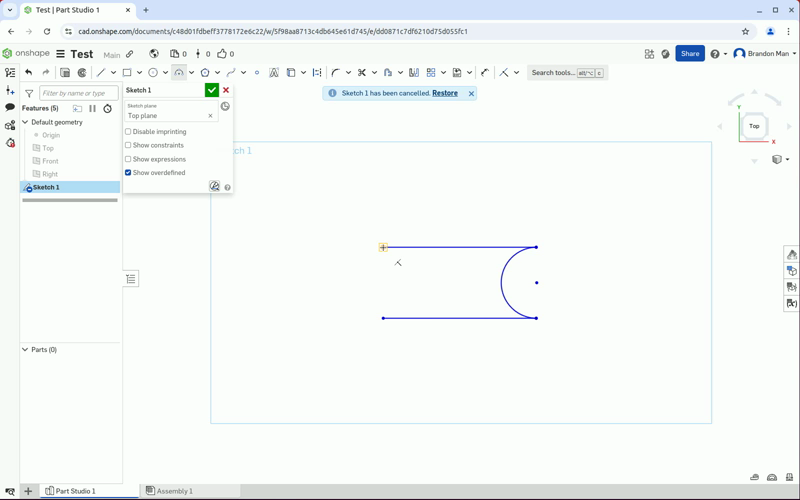
click(383, 247)
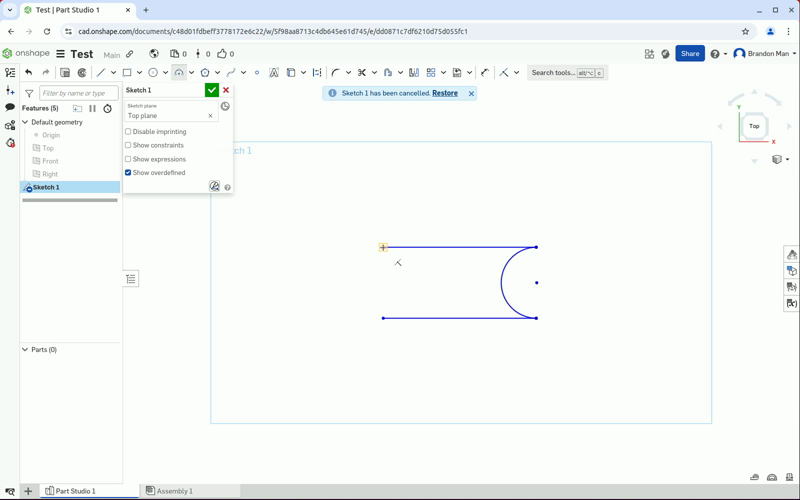
mouse_move(383, 318)
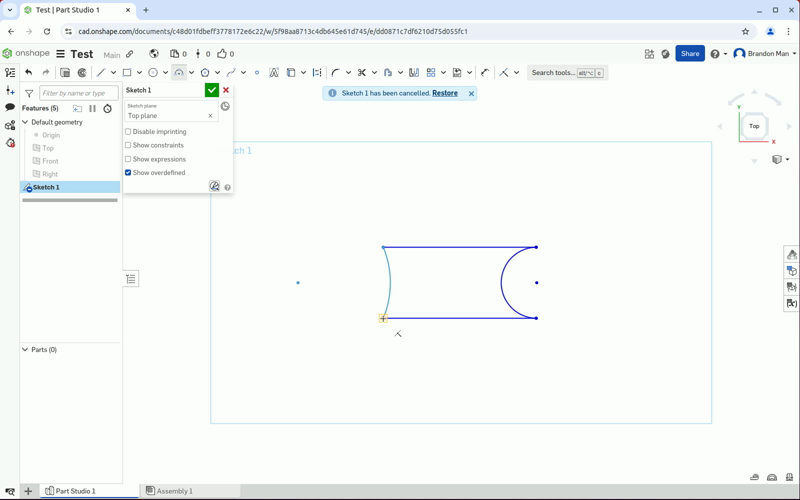
click(383, 318)
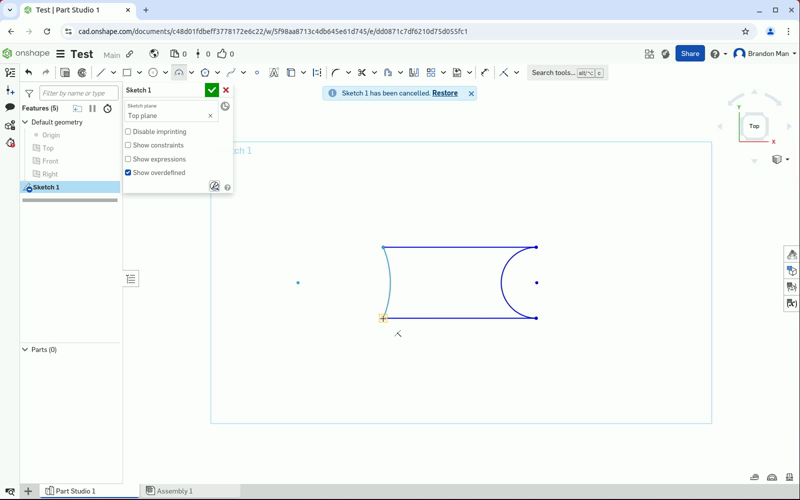
key_down(shift)
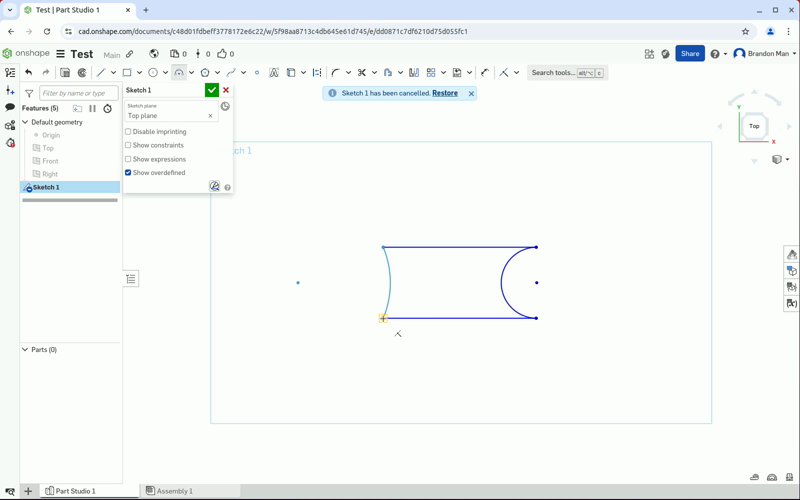
mouse_move(418, 282)
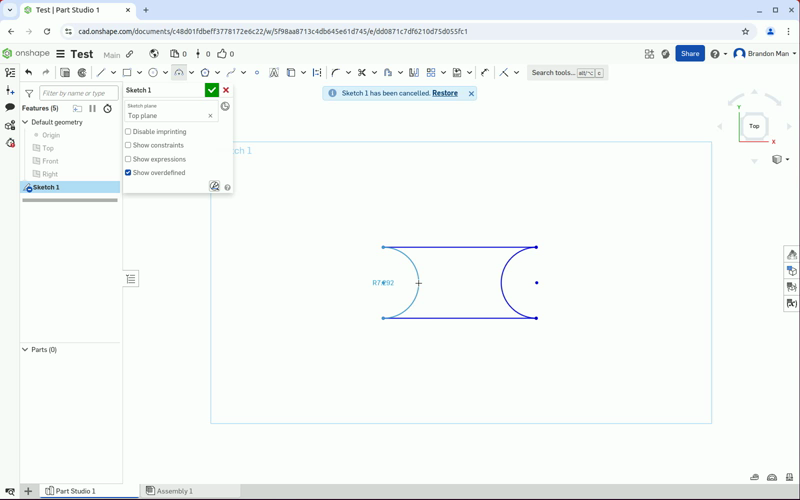
click(418, 282)
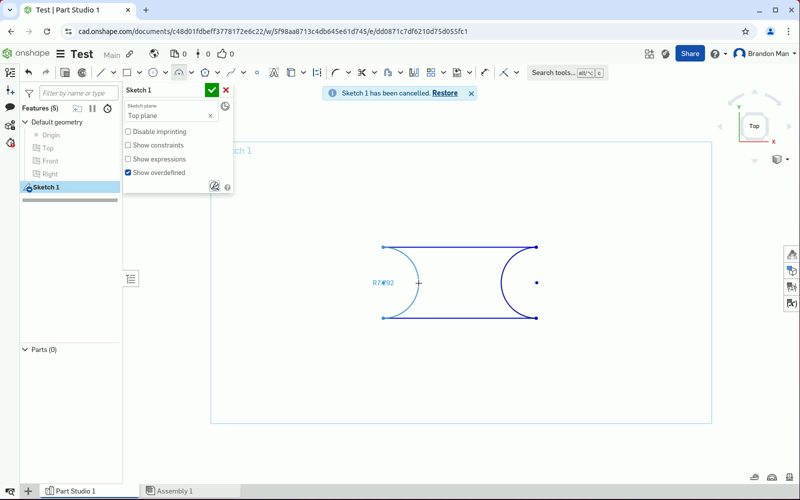
key_up(shift)
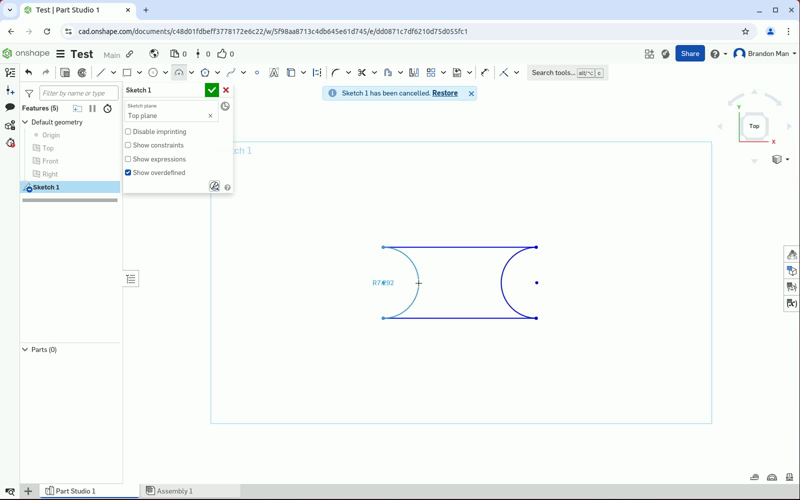
key(esc)
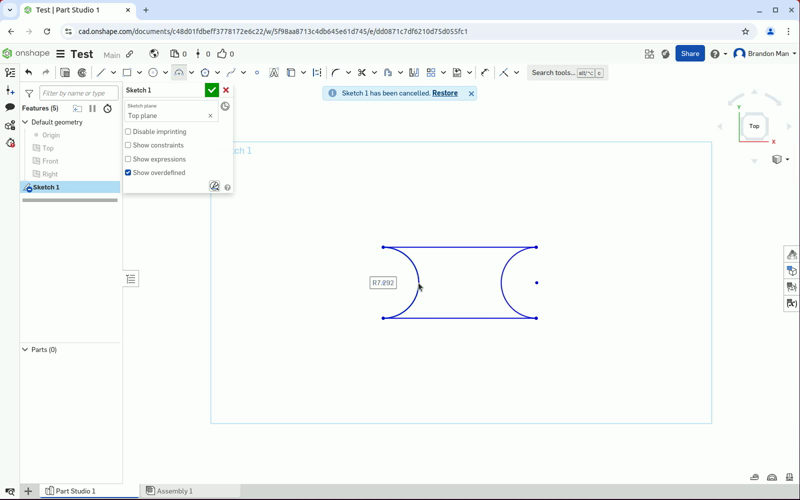
mouse_move(490, 291)
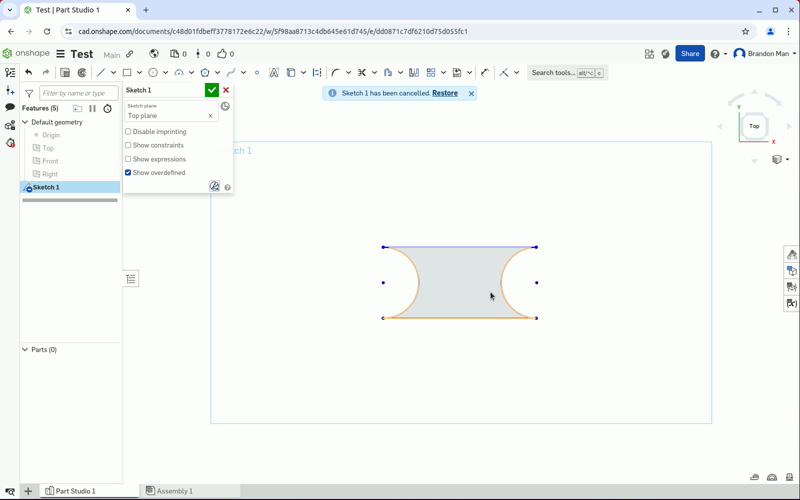
scroll(6)
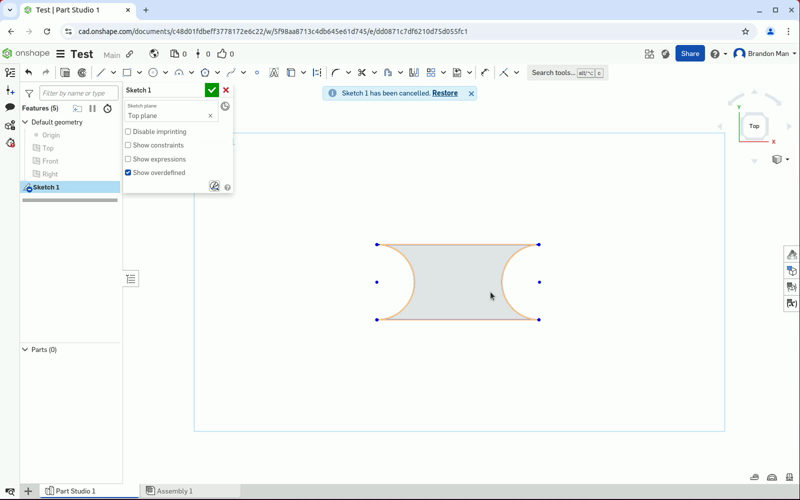
scroll(6)
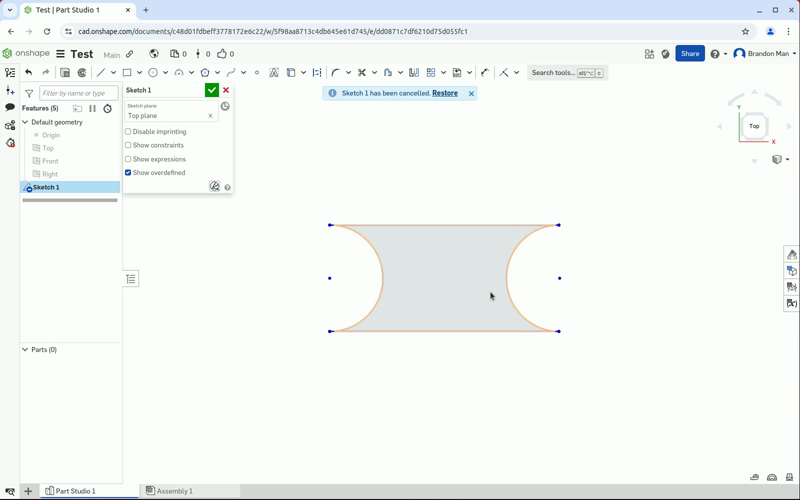
scroll(6)
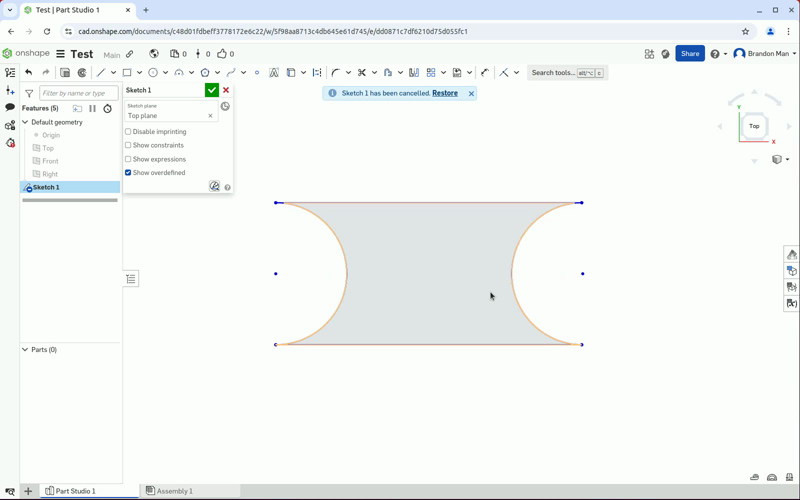
scroll(6)
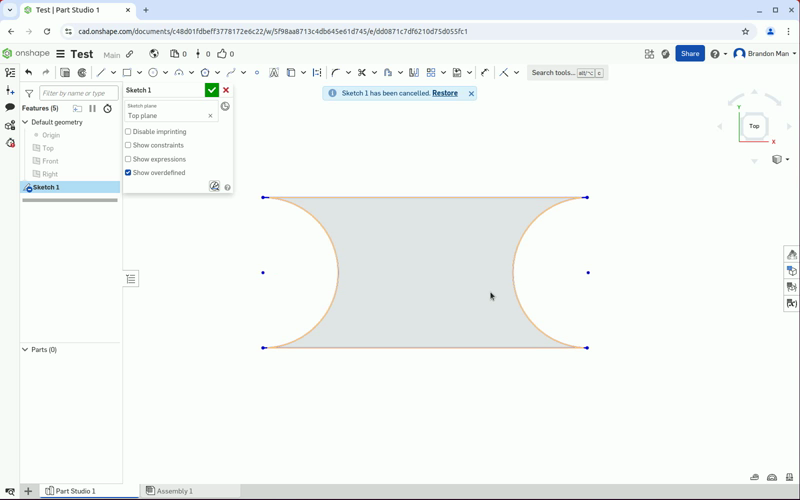
scroll(6)
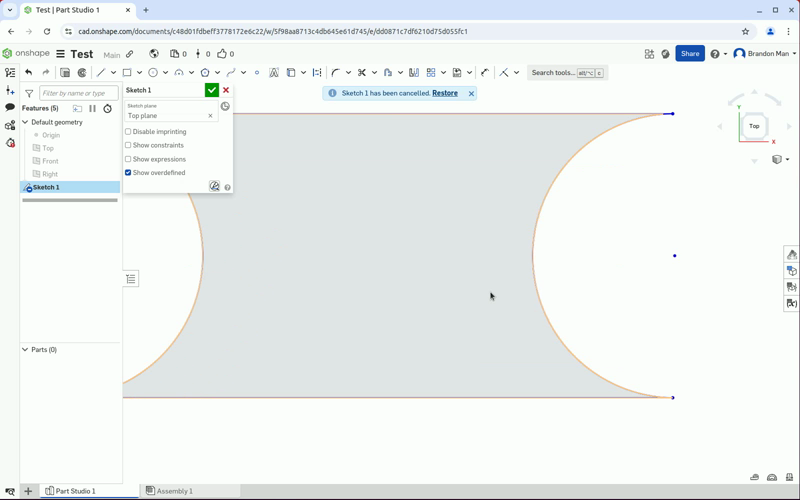
scroll(6)
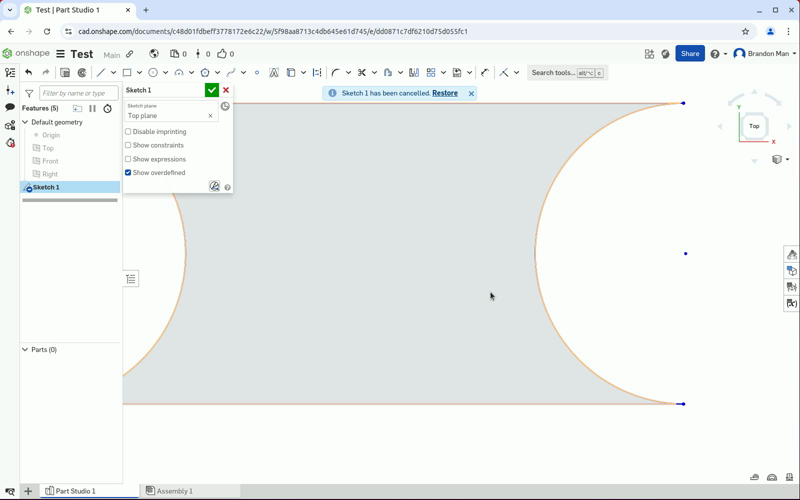
scroll(6)
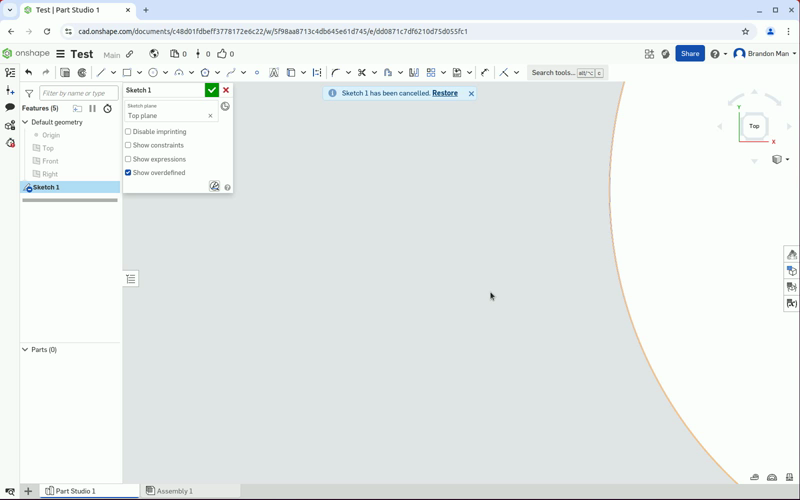
click(490, 291)
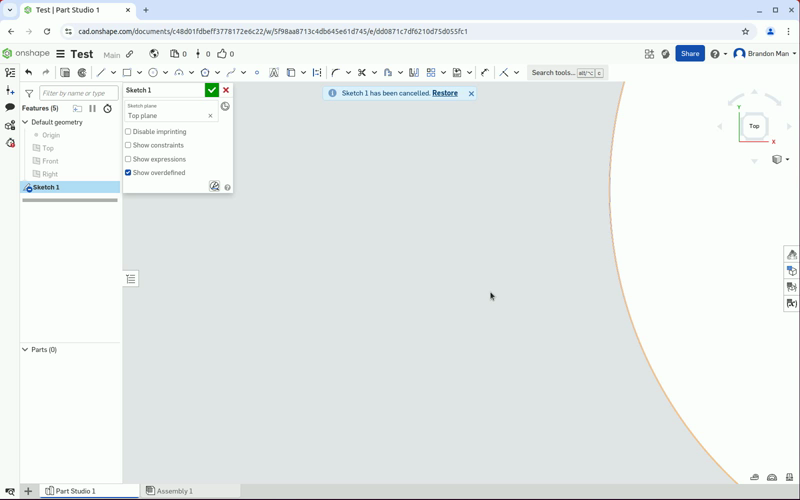
scroll(-6)
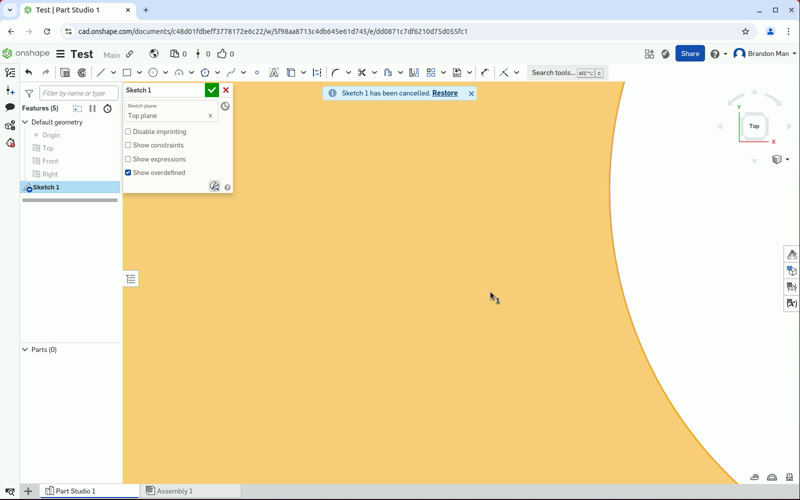
scroll(-6)
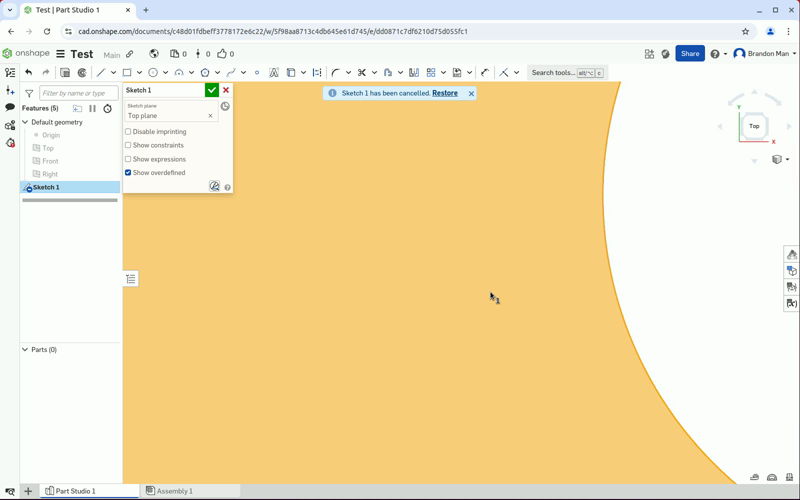
scroll(-6)
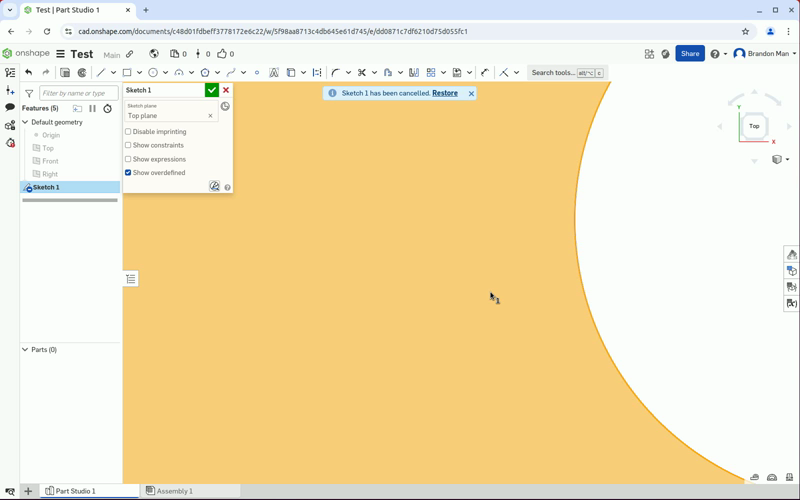
scroll(-6)
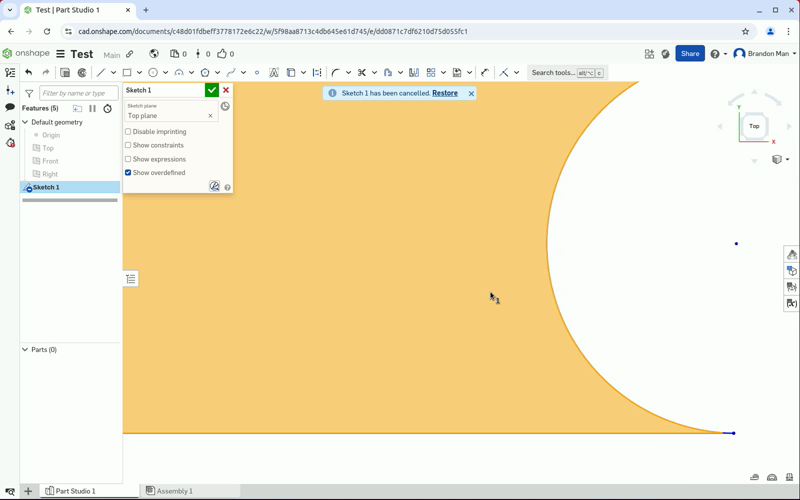
scroll(-6)
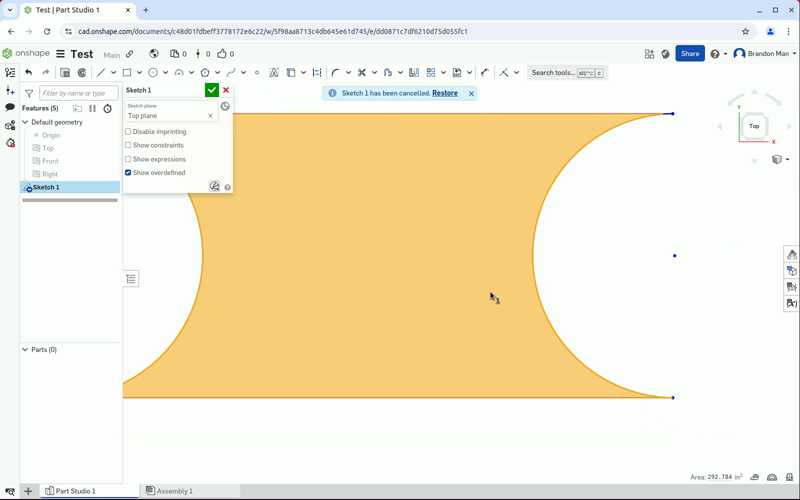
scroll(-6)
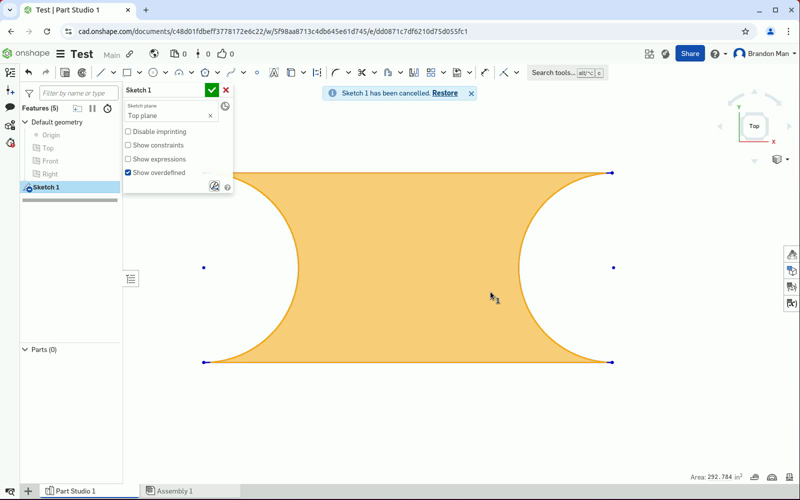
scroll(-6)
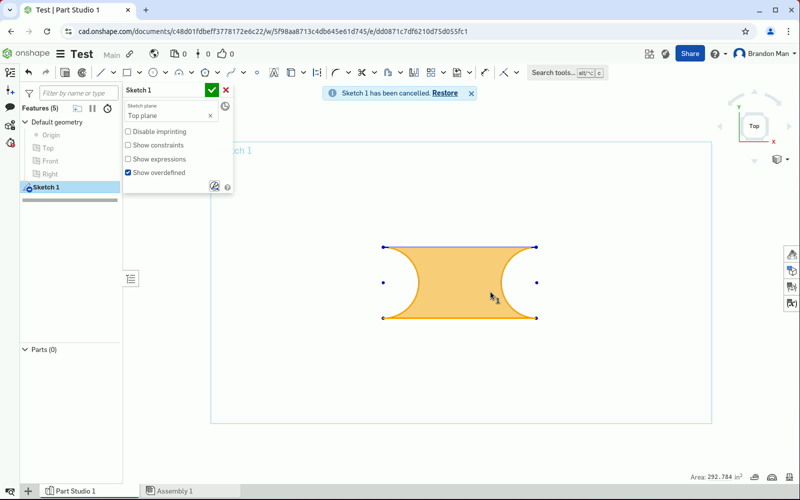
mouse_move(73, 352)
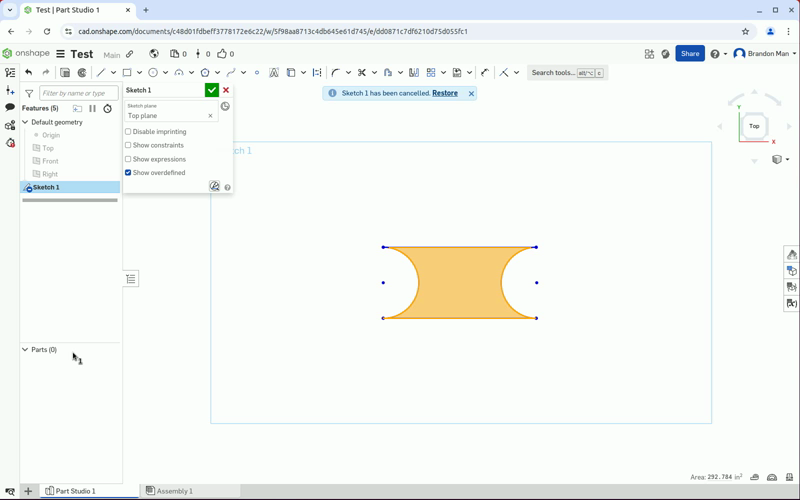
key(shift+y)
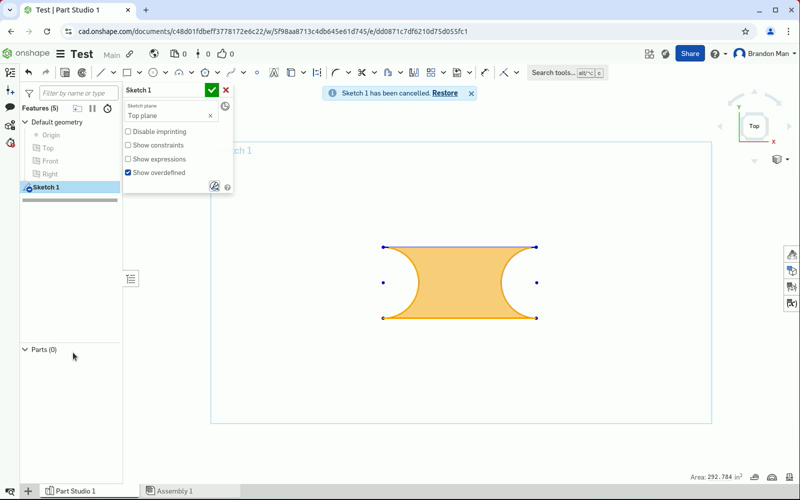
key(shift+e)
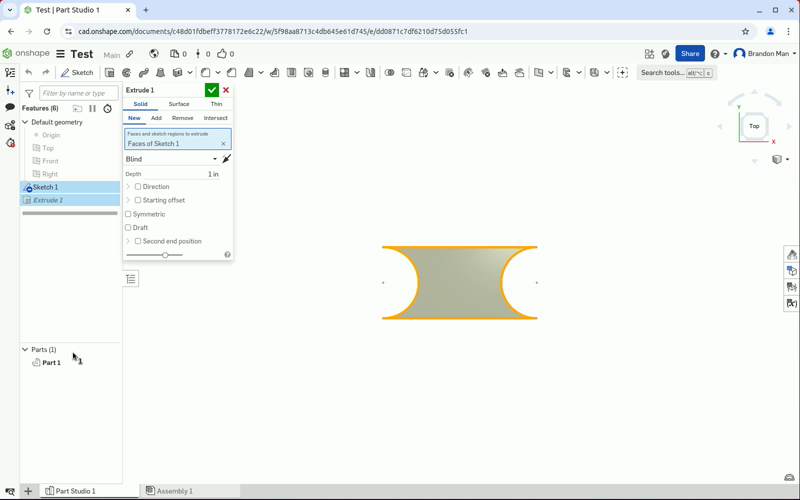
mouse_move(143, 106)
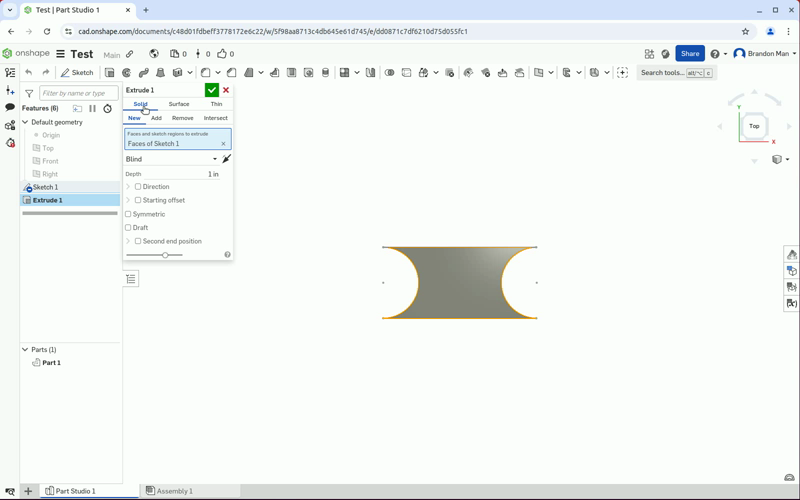
click(143, 106)
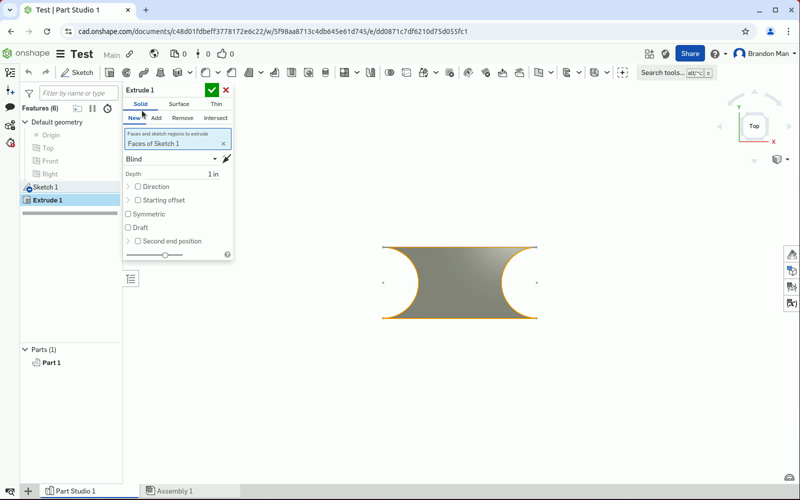
mouse_move(137, 120)
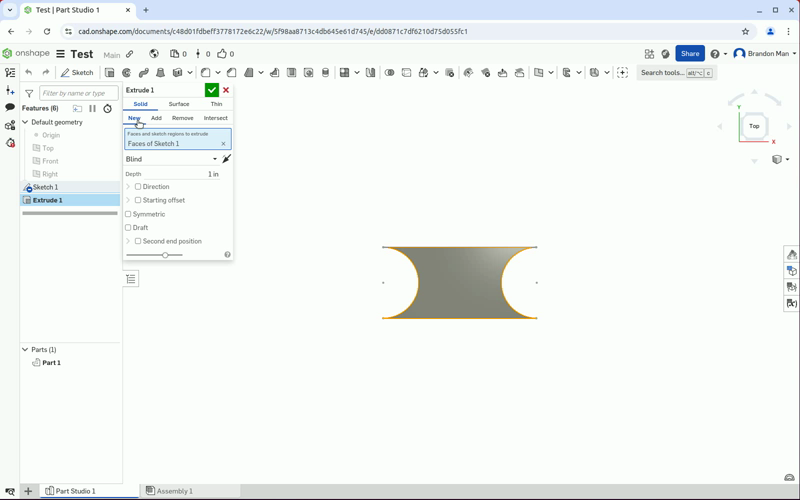
click(137, 120)
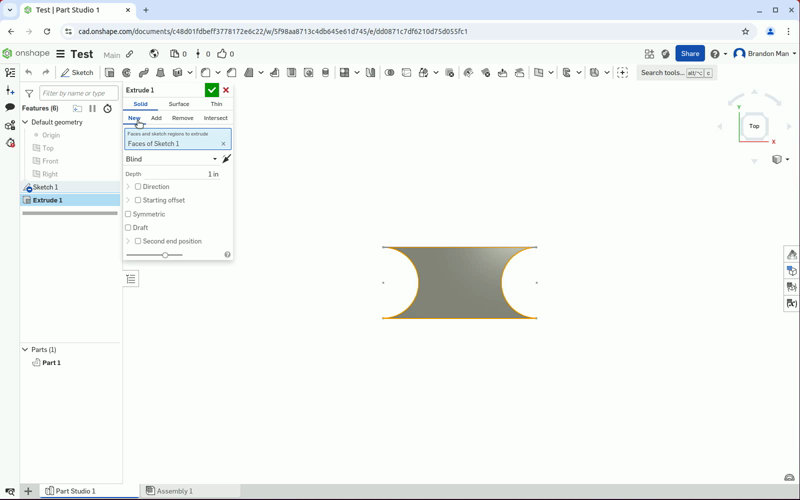
key(tab, 4)
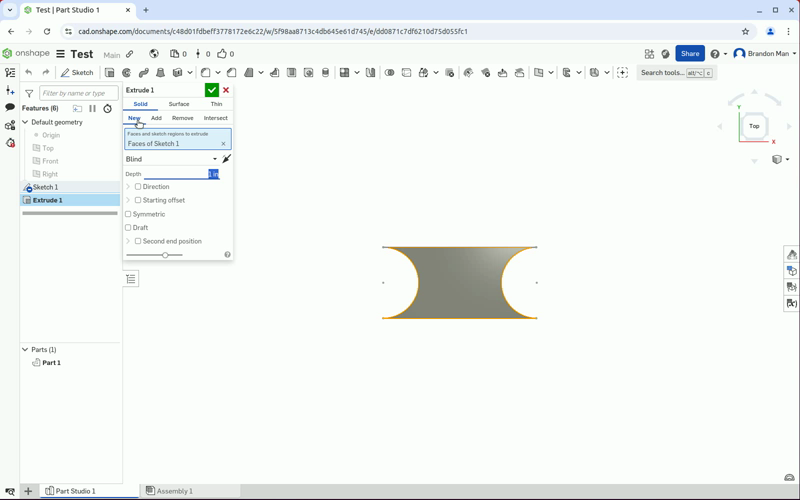
text(7.221)
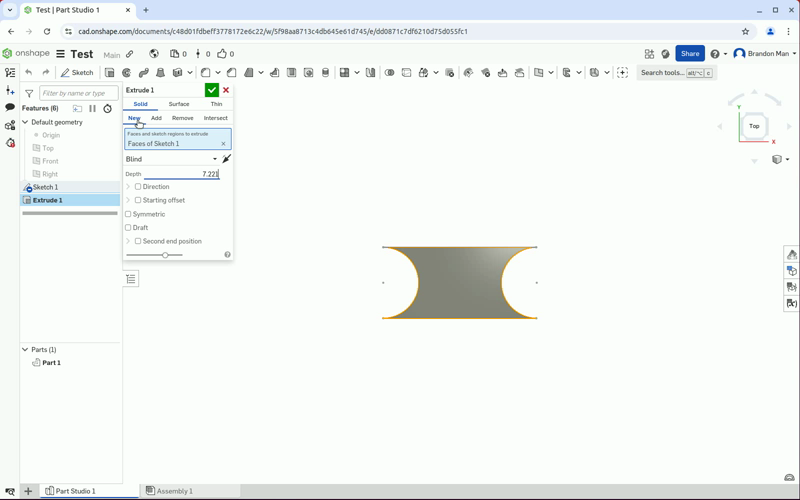
key(enter)
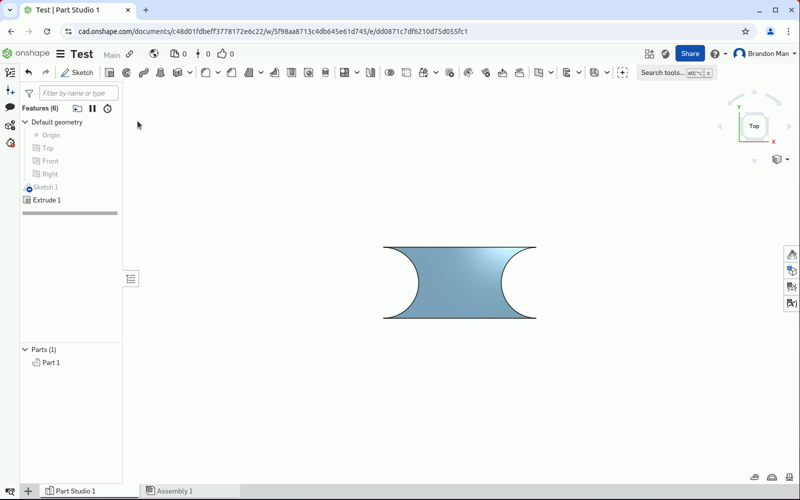
key(shift+h)
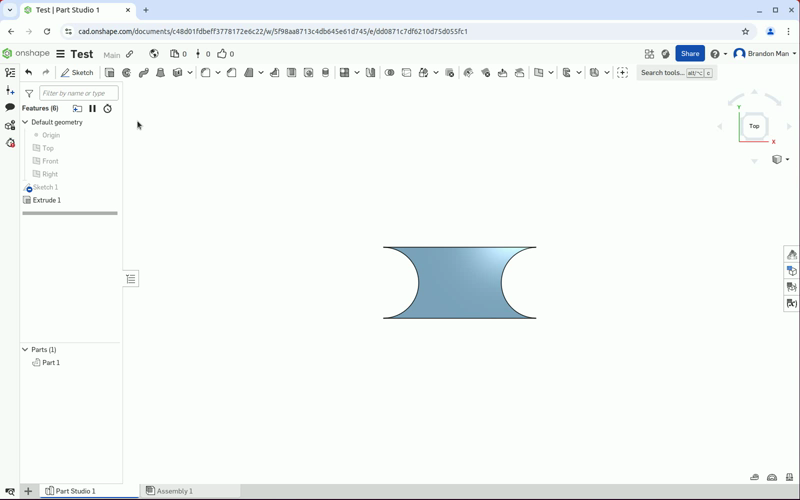
key(shift+h)
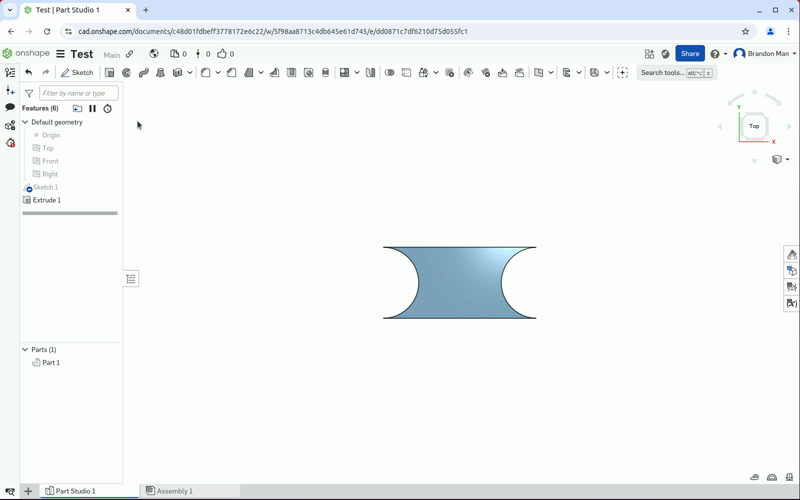
mouse_move(73, 189)
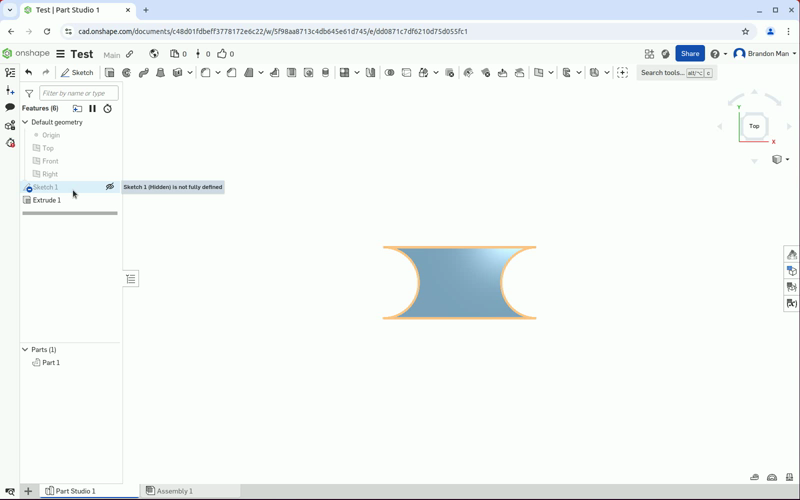
click(73, 189)
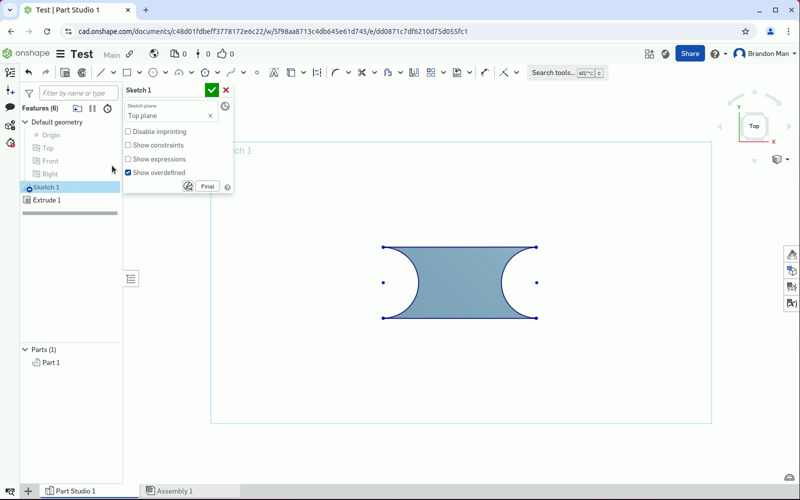
mouse_move(229, 92)
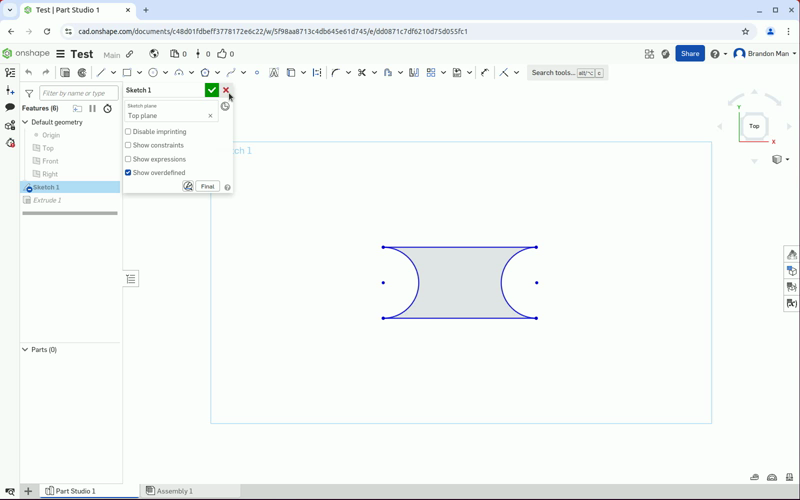
click(229, 92)
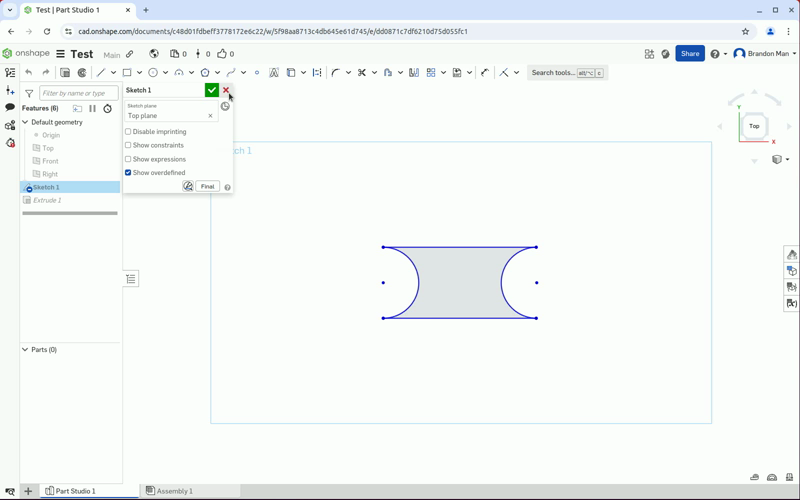
key(shift+s)
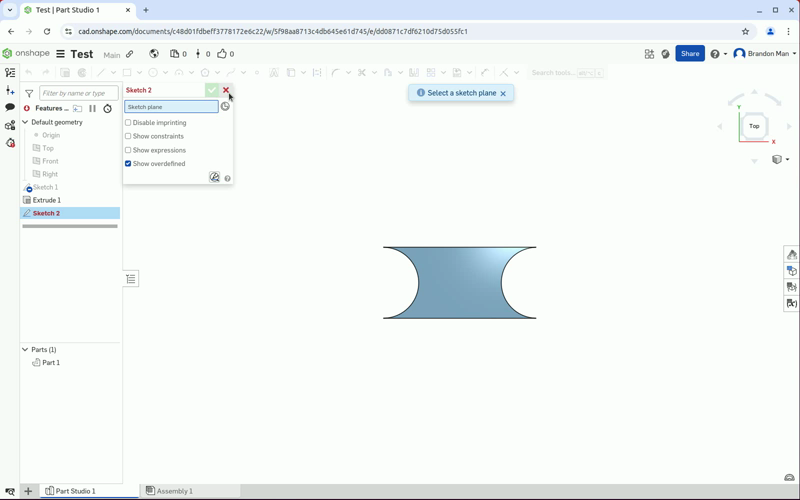
mouse_move(73, 150)
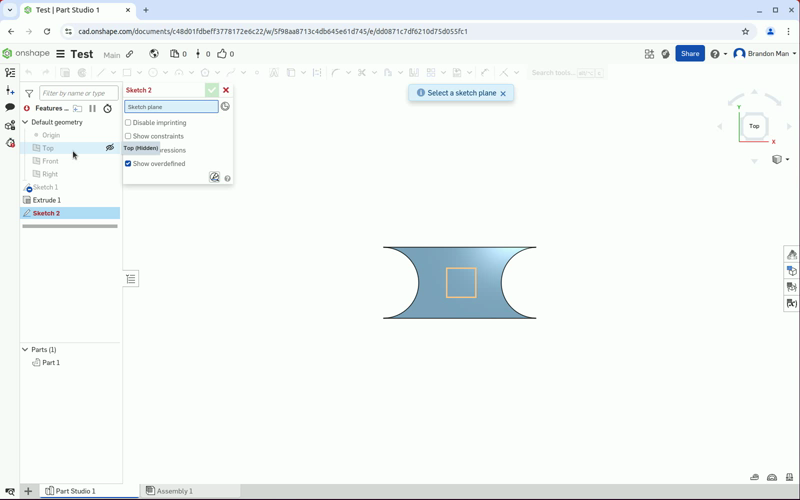
click(73, 150)
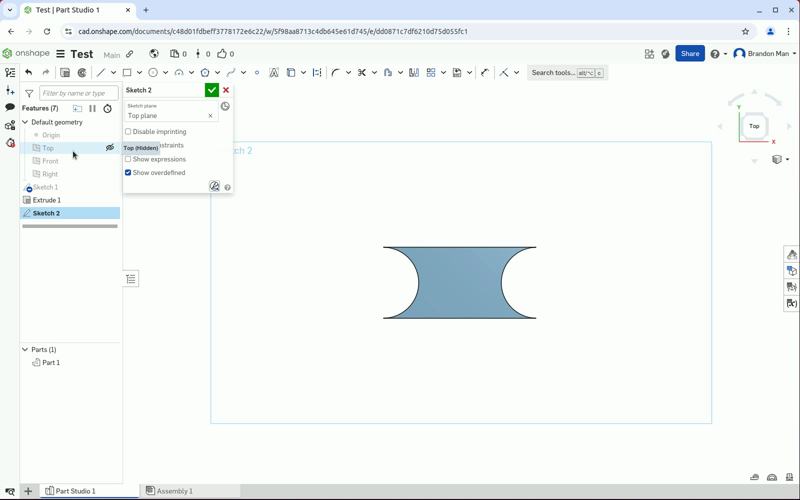
mouse_move(73, 352)
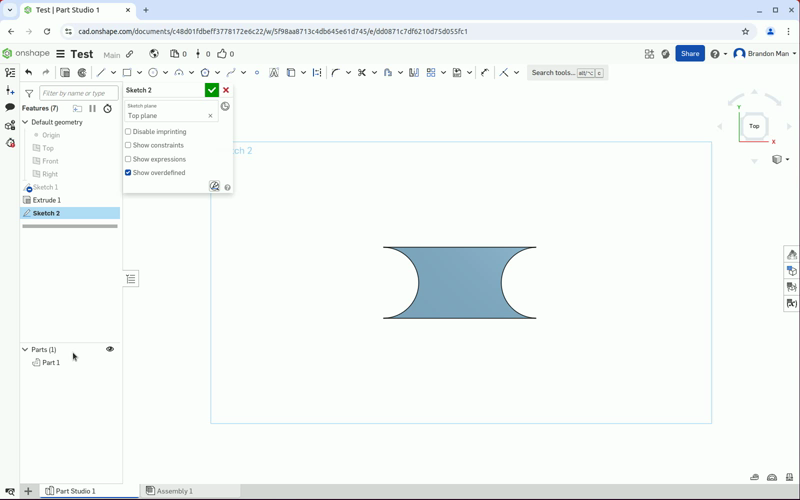
key(y)
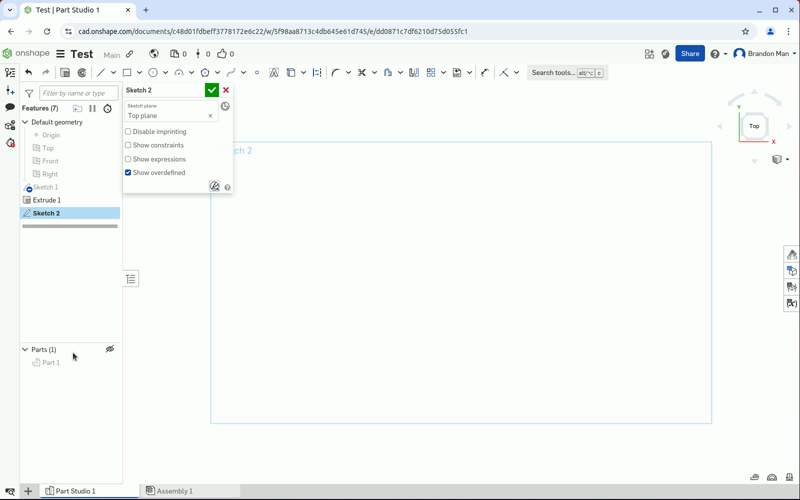
key(c)
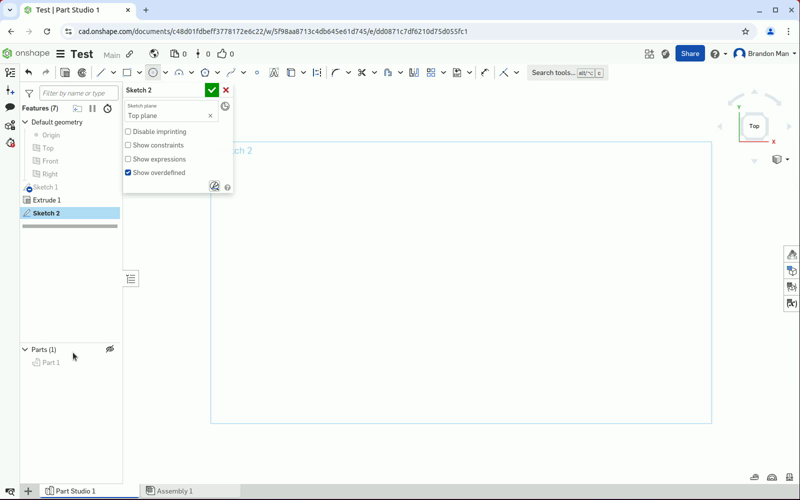
key_down(shift)
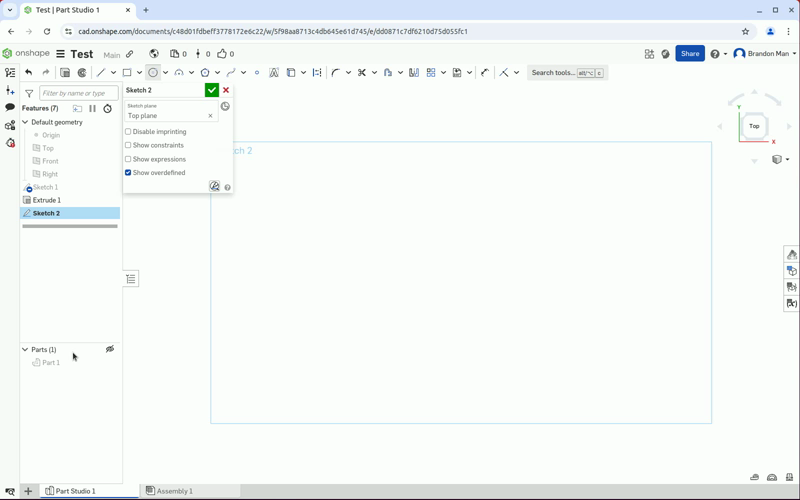
mouse_move(384, 282)
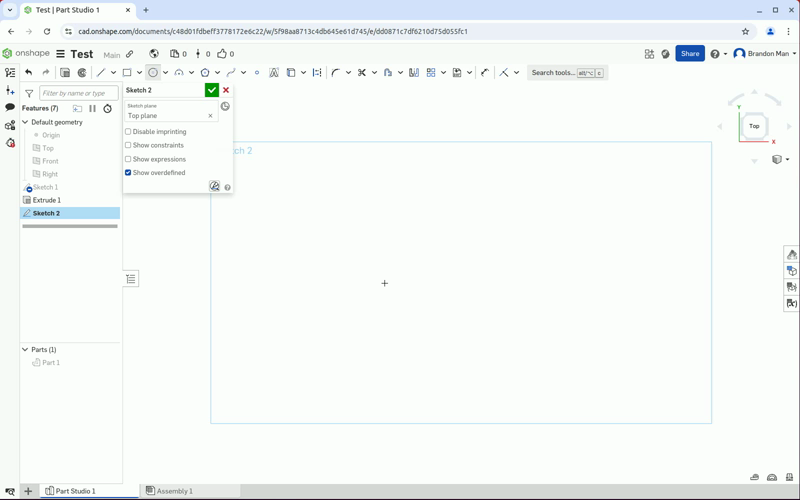
click(384, 282)
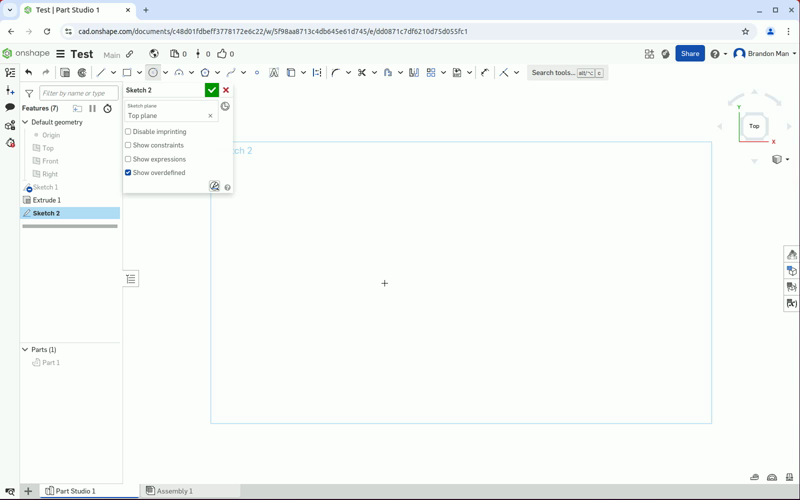
key_up(shift)
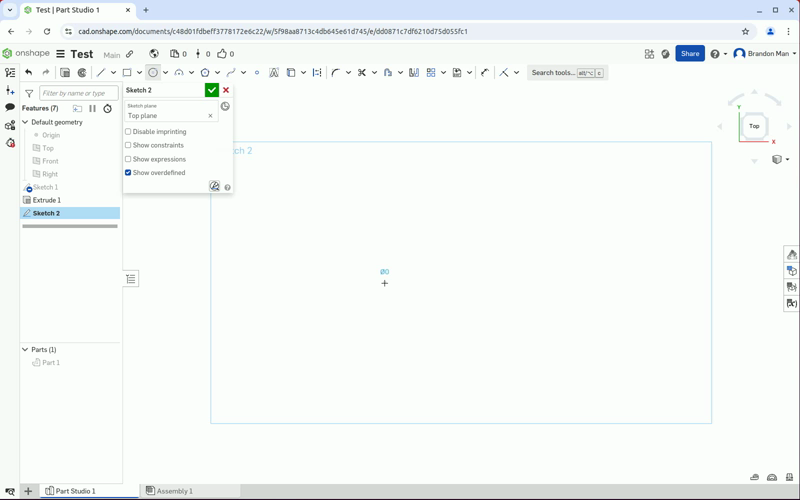
mouse_move(420, 282)
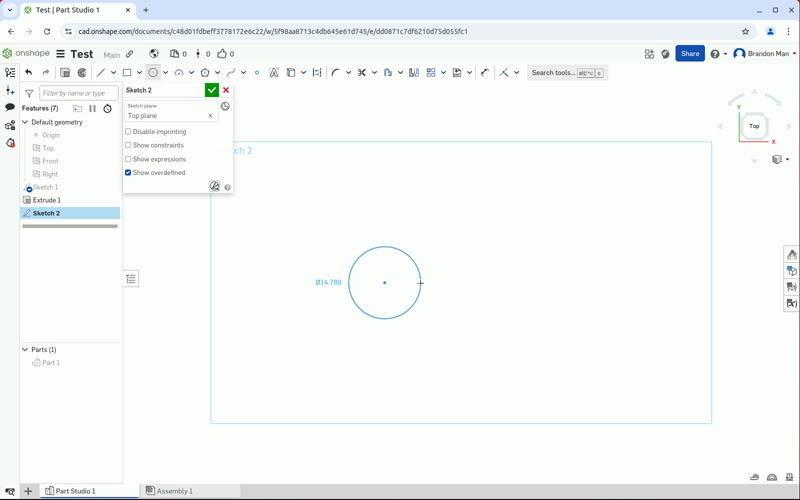
click(420, 282)
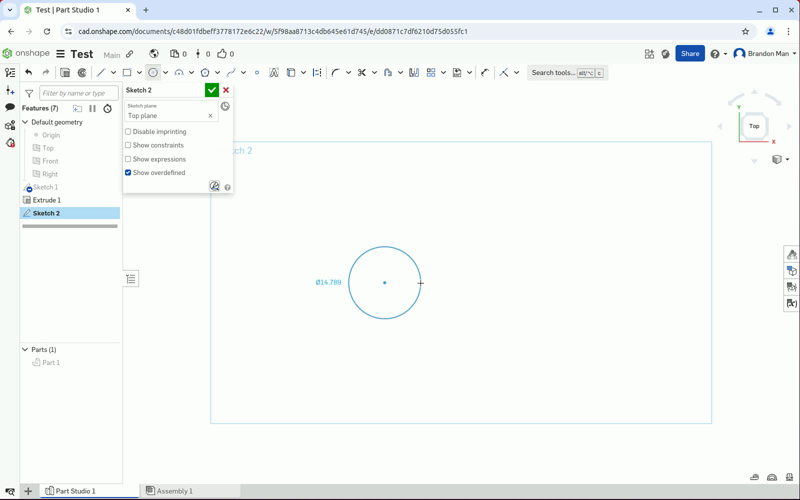
key(esc)
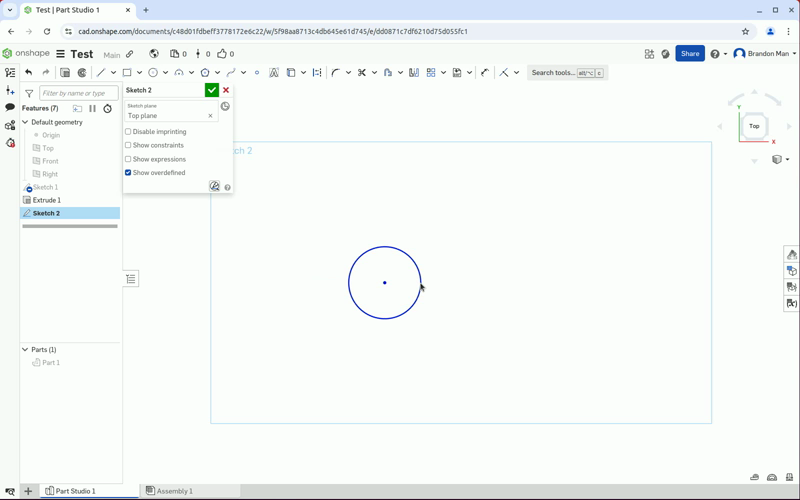
key(c)
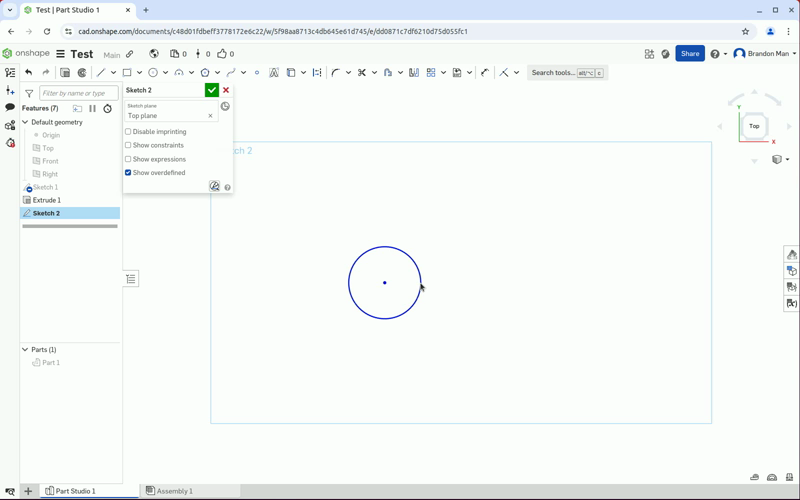
key_down(shift)
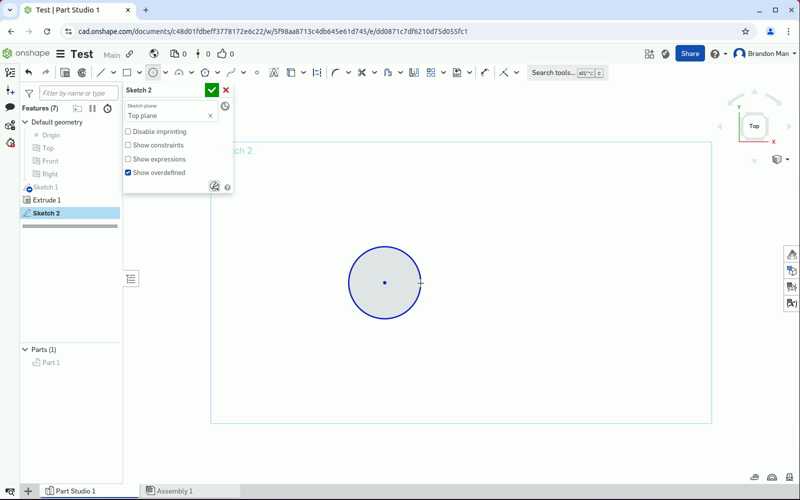
mouse_move(384, 282)
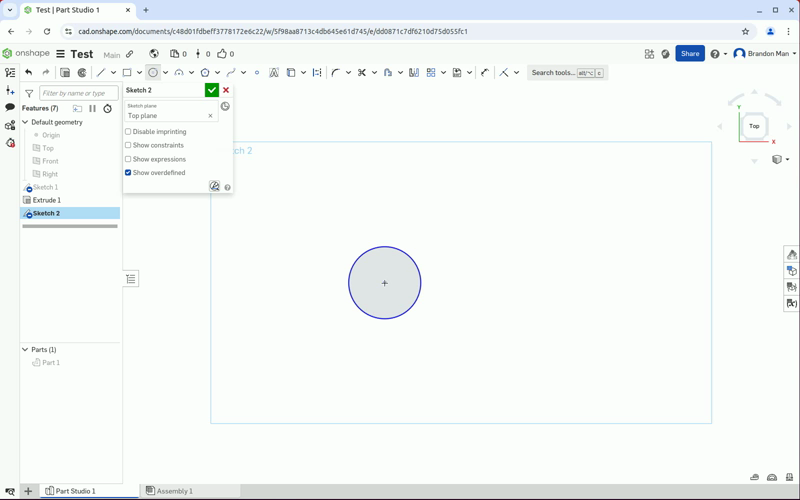
click(384, 282)
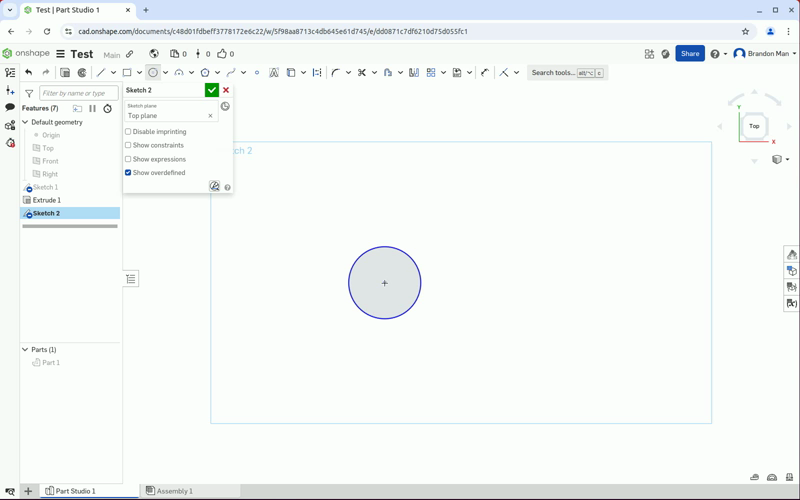
key_up(shift)
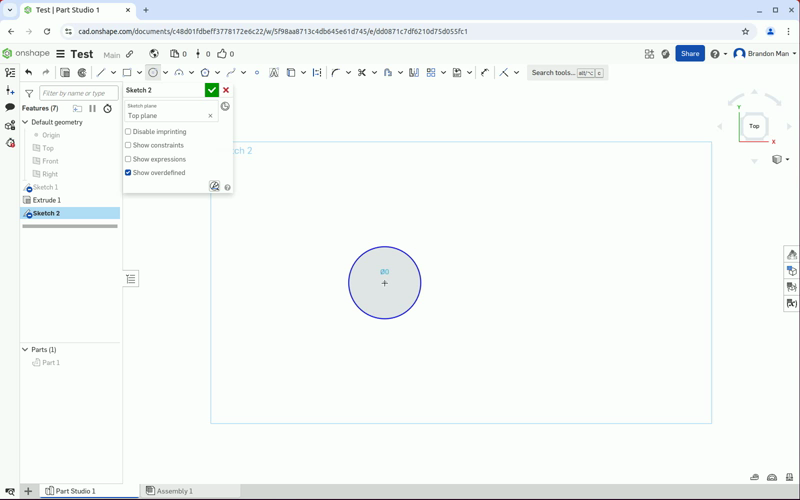
mouse_move(410, 282)
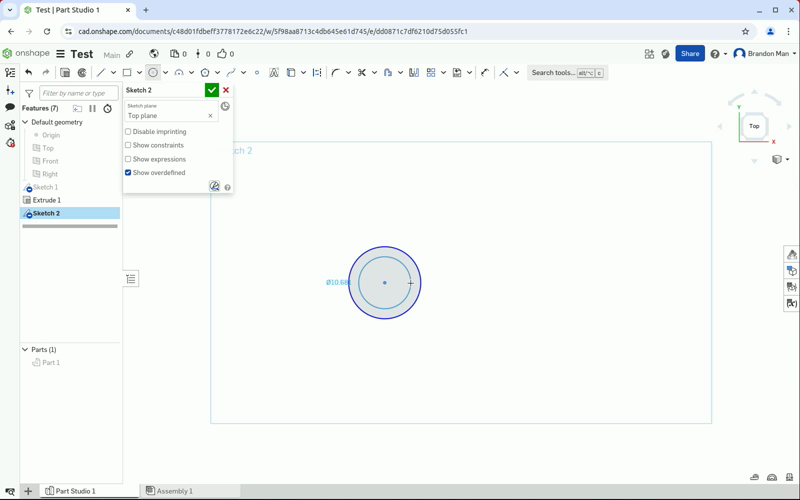
click(410, 282)
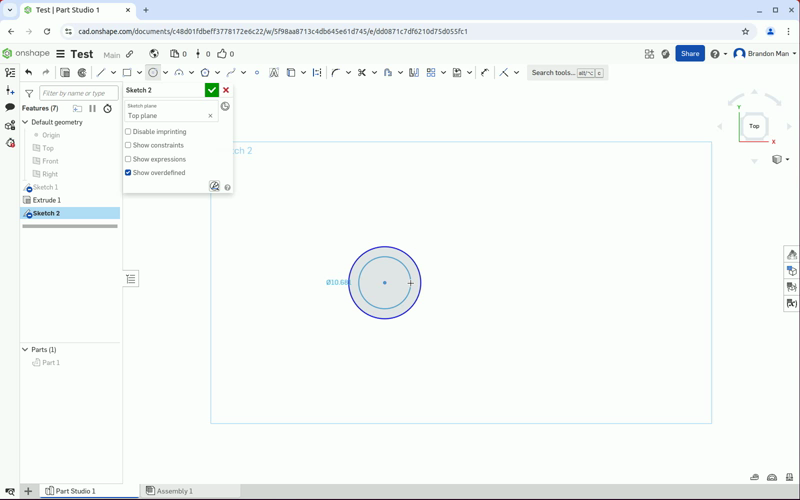
key(esc)
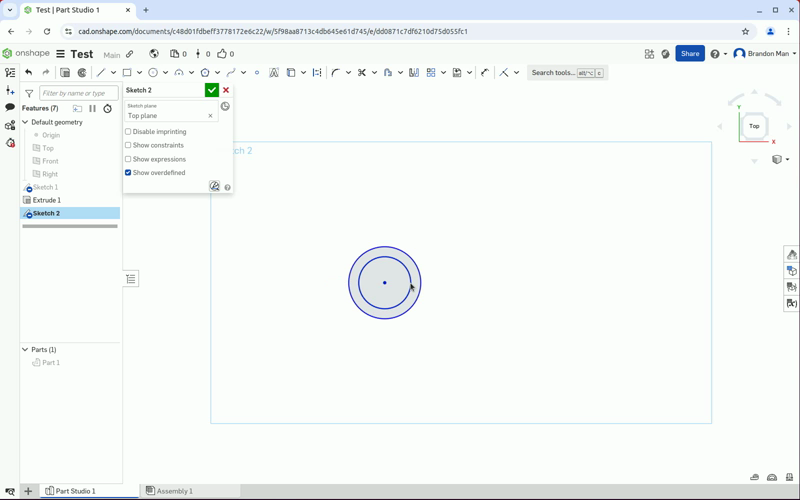
mouse_move(412, 302)
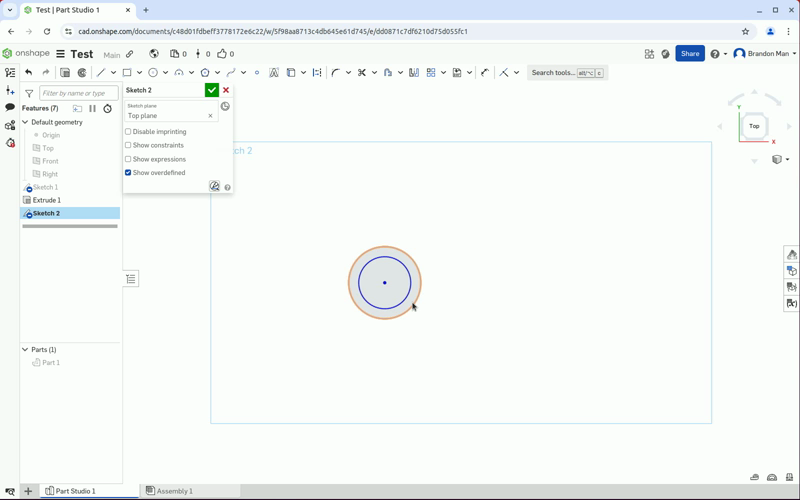
click(412, 302)
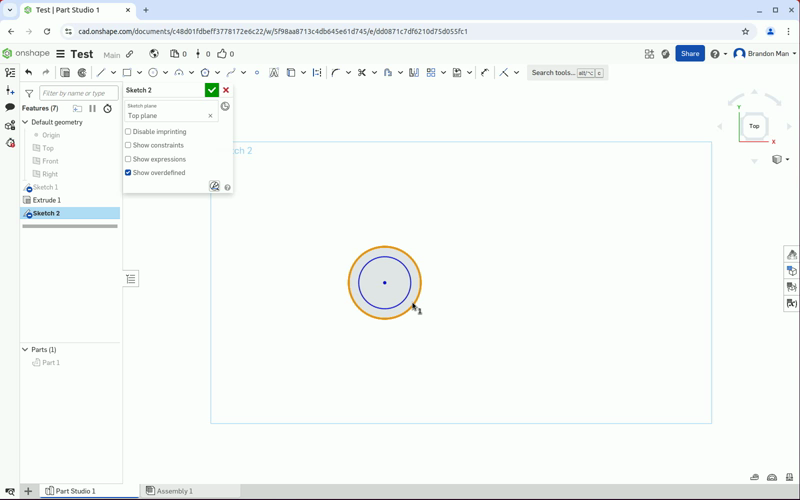
mouse_move(73, 352)
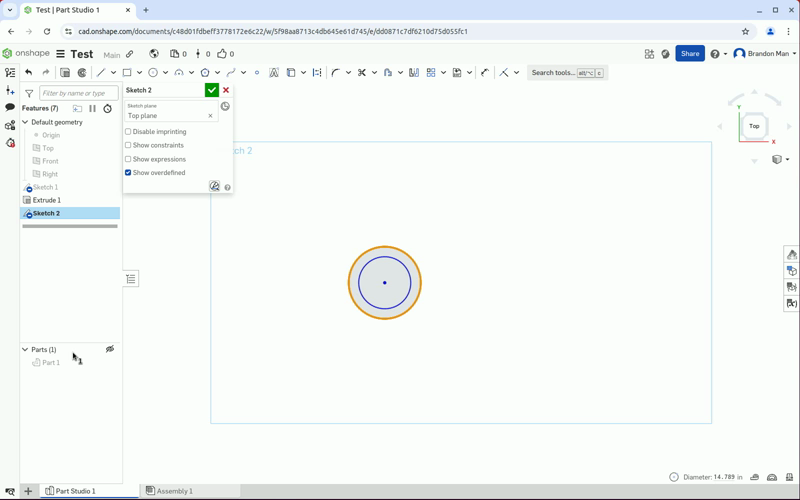
key(shift+y)
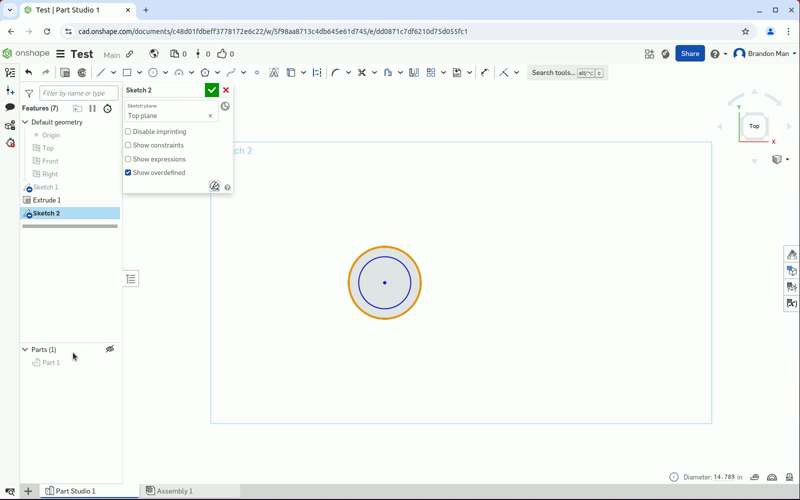
key(shift+e)
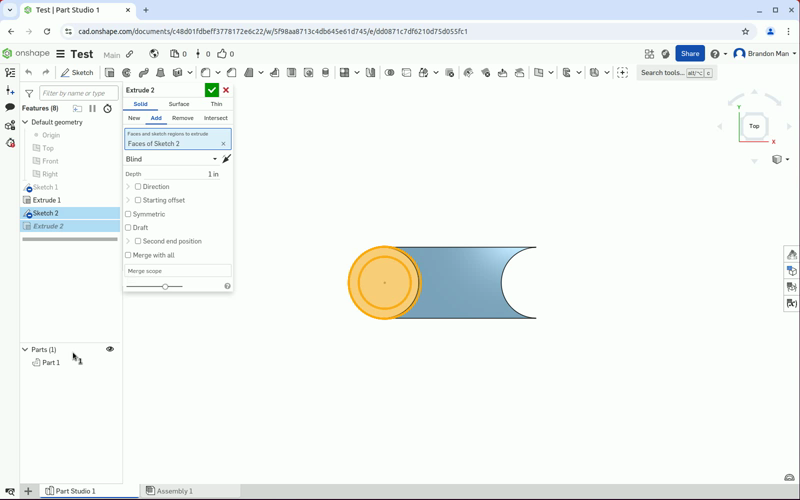
mouse_move(143, 106)
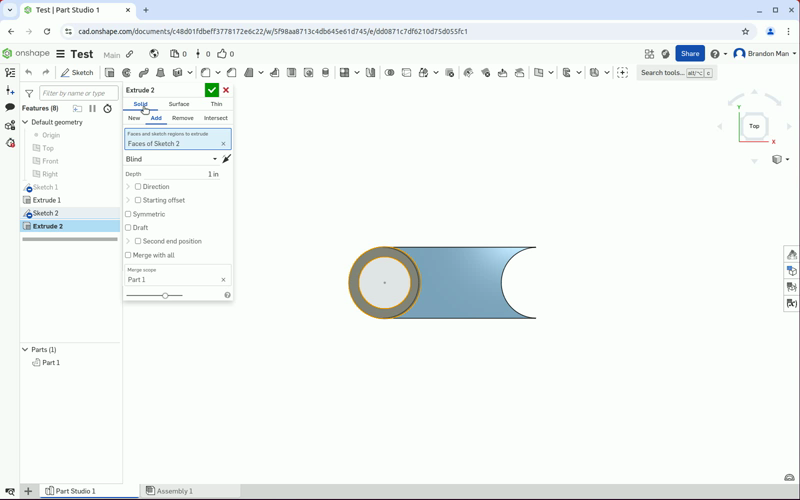
click(143, 106)
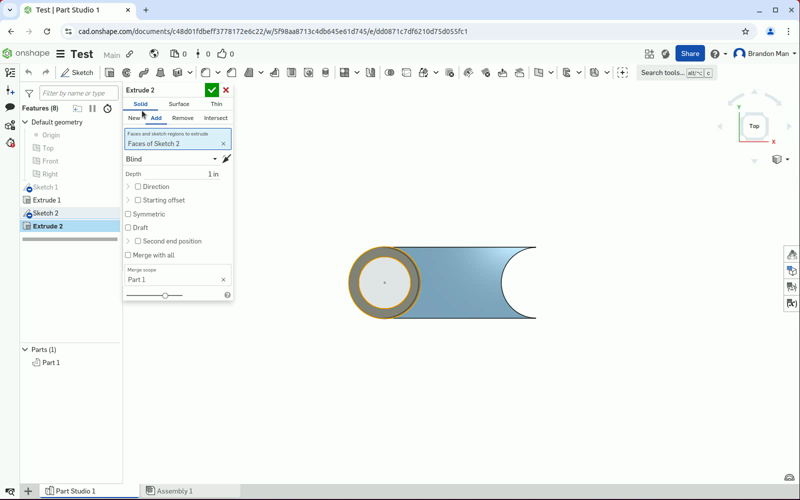
mouse_move(137, 120)
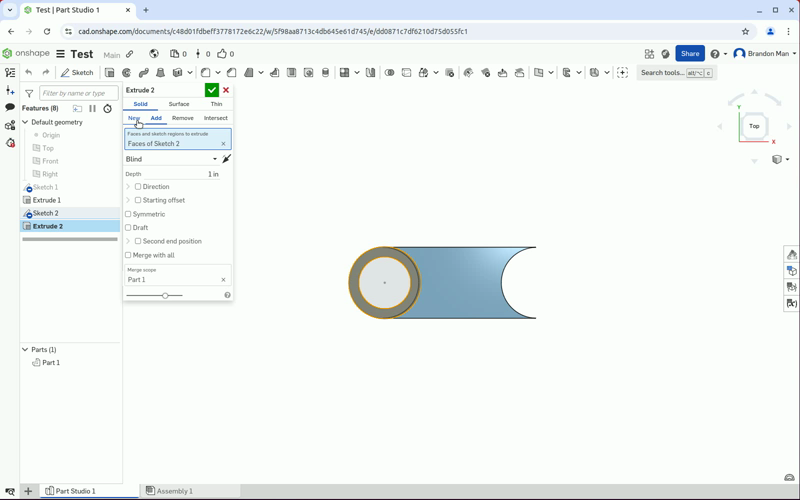
click(137, 120)
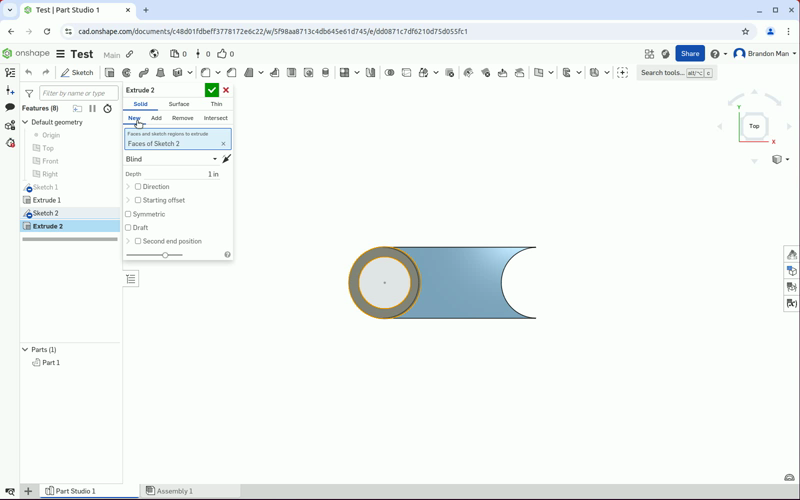
key(tab, 4)
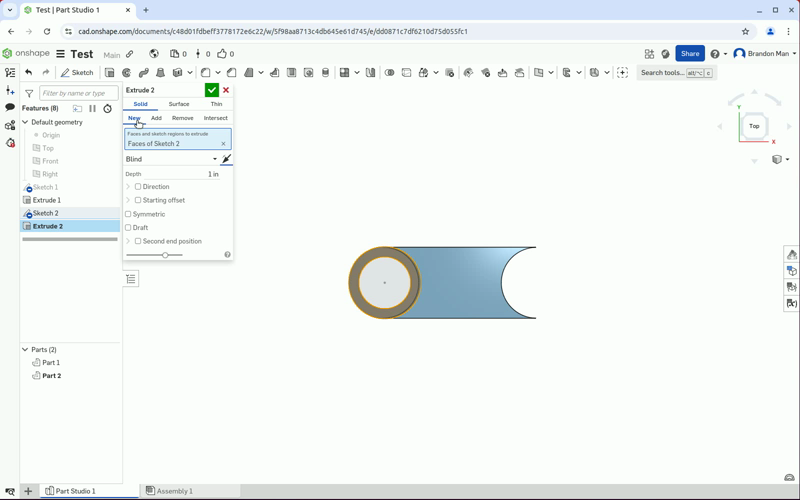
text(4.814)
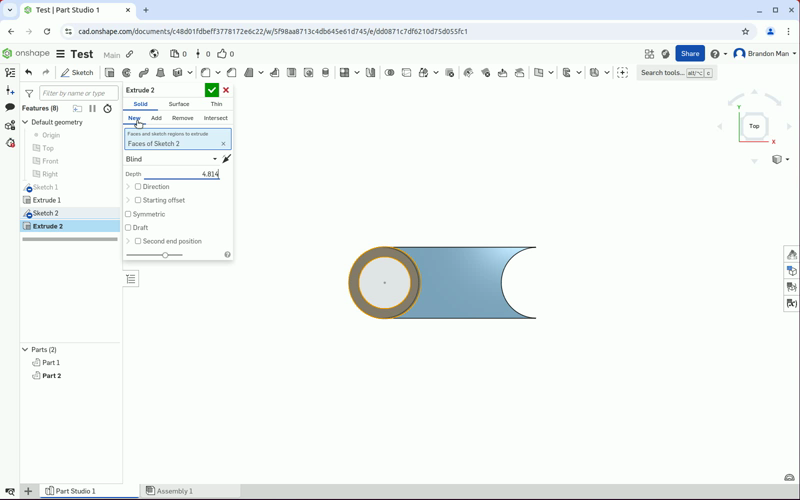
key(enter)
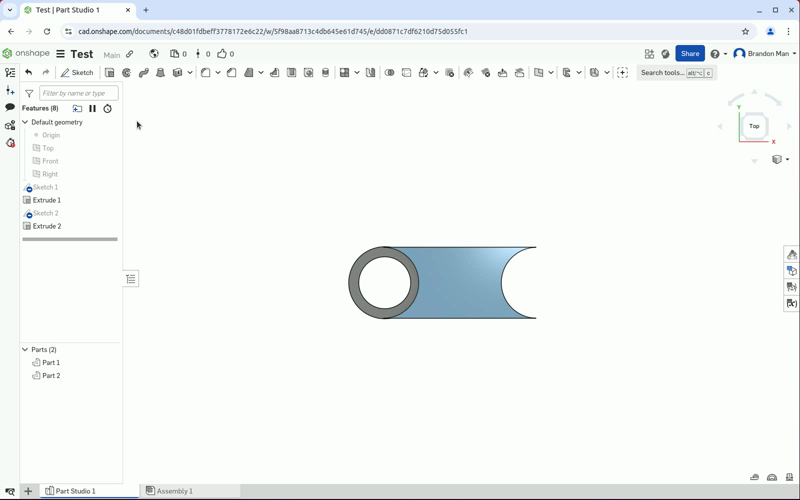
key(shift+h)
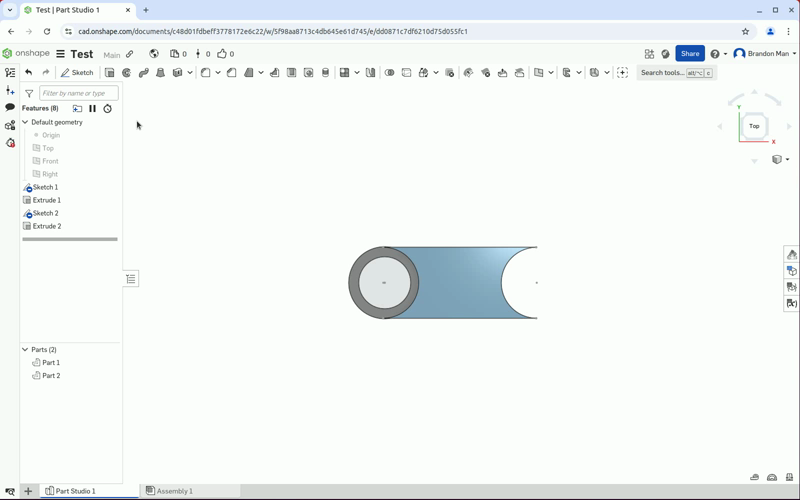
key(shift+h)
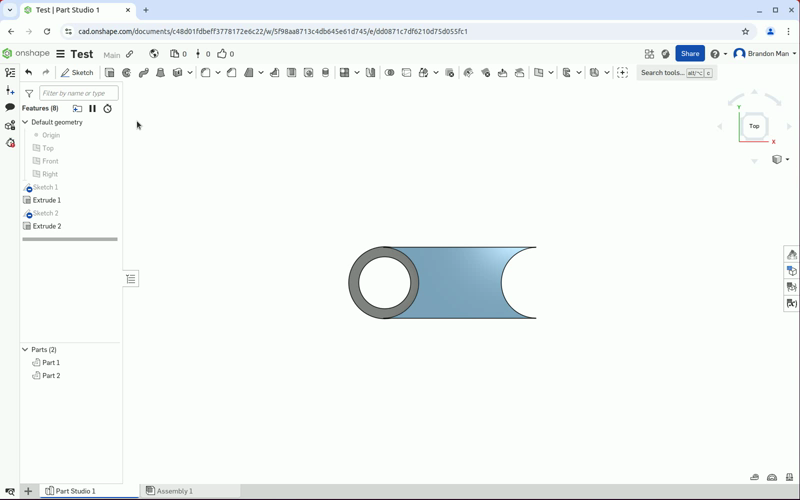
mouse_move(73, 189)
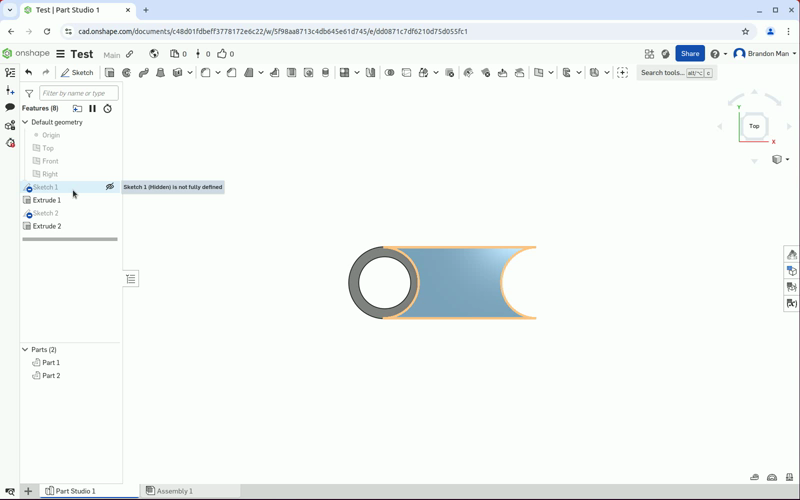
click(73, 189)
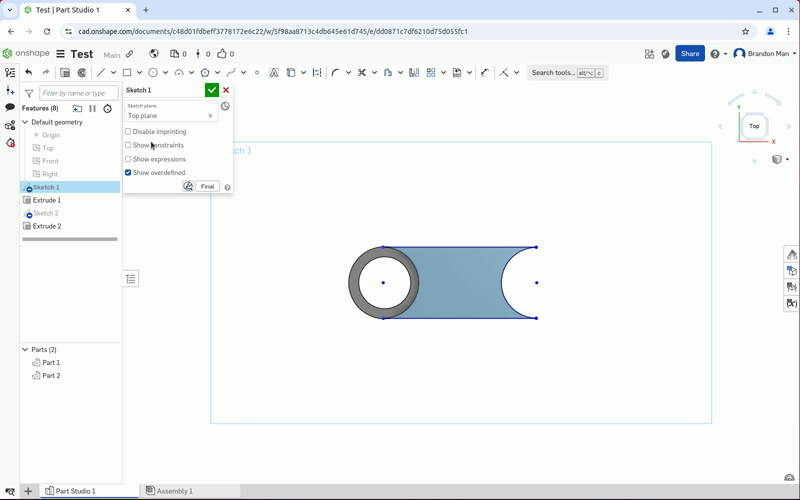
mouse_move(229, 92)
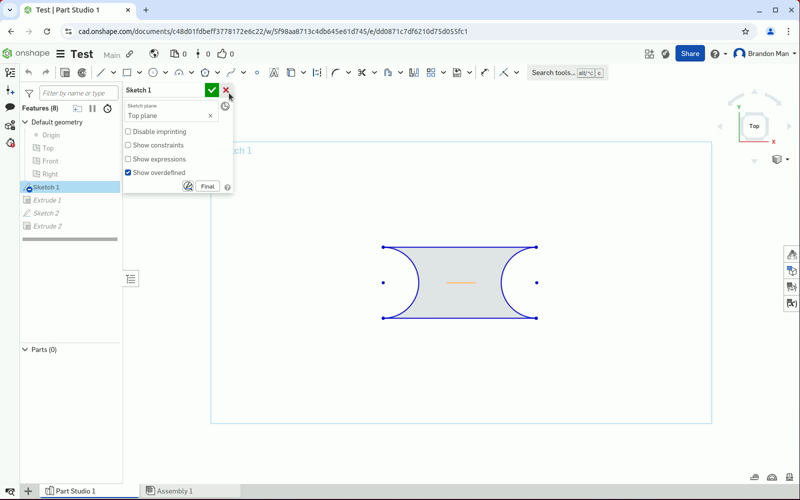
click(229, 92)
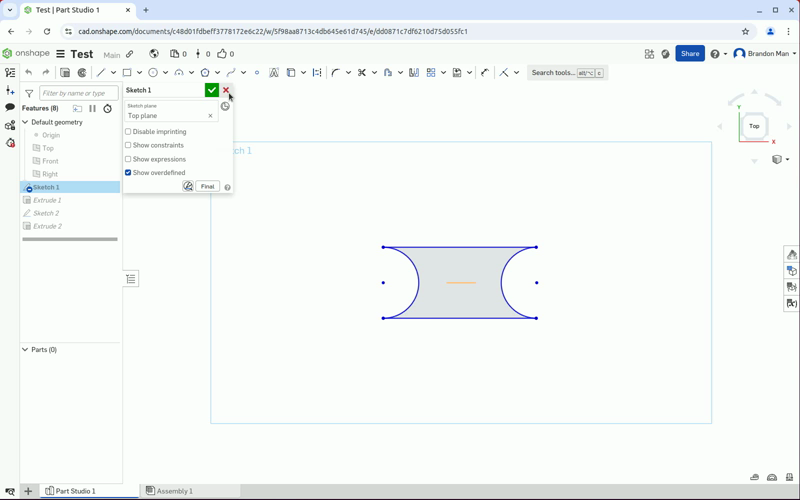
key(shift+s)
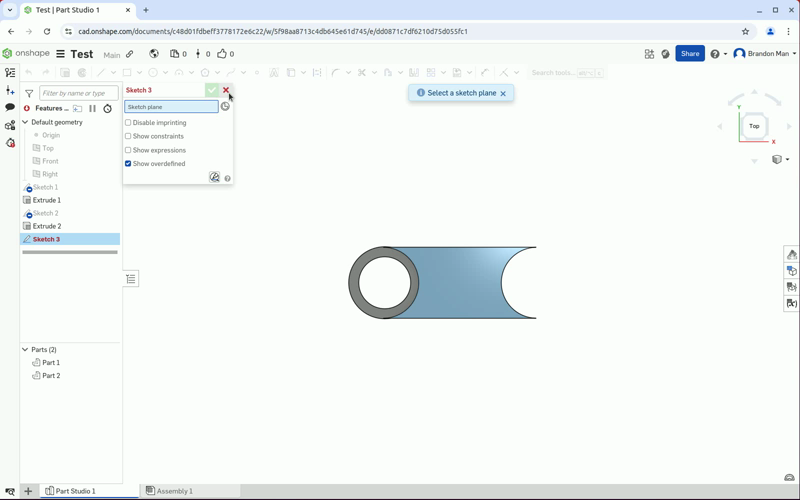
mouse_move(73, 150)
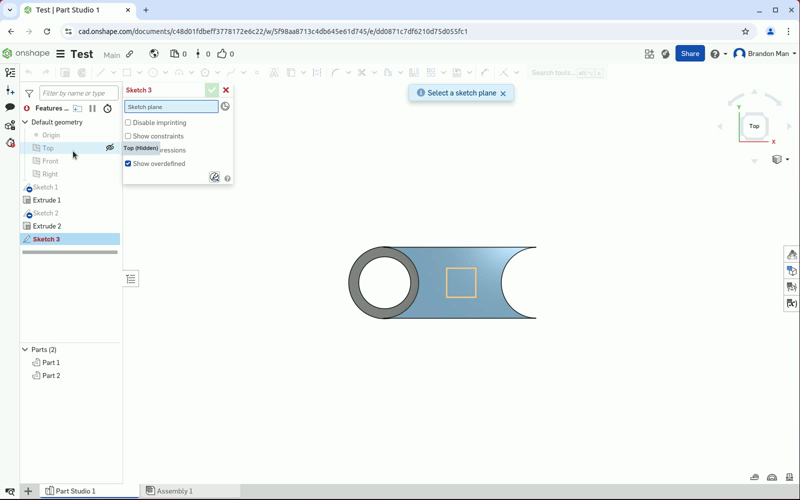
click(73, 150)
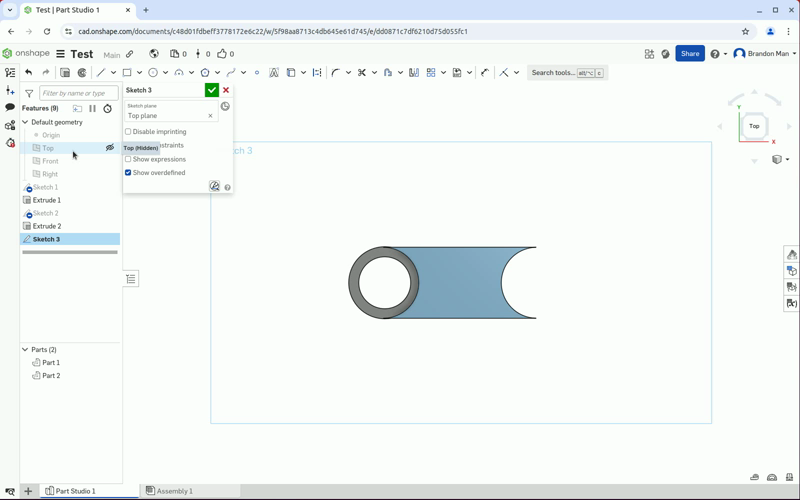
mouse_move(73, 352)
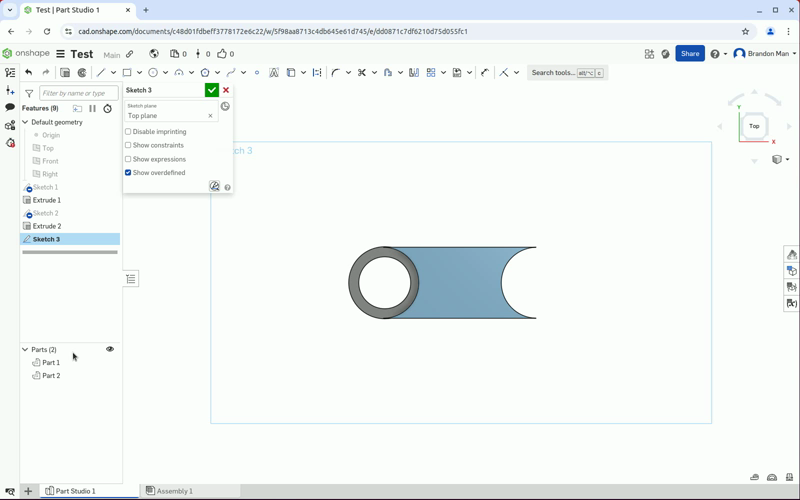
key(y)
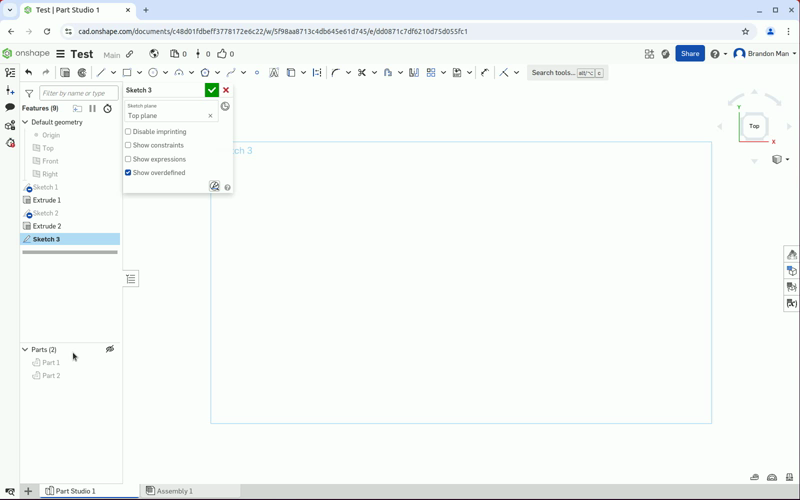
key(c)
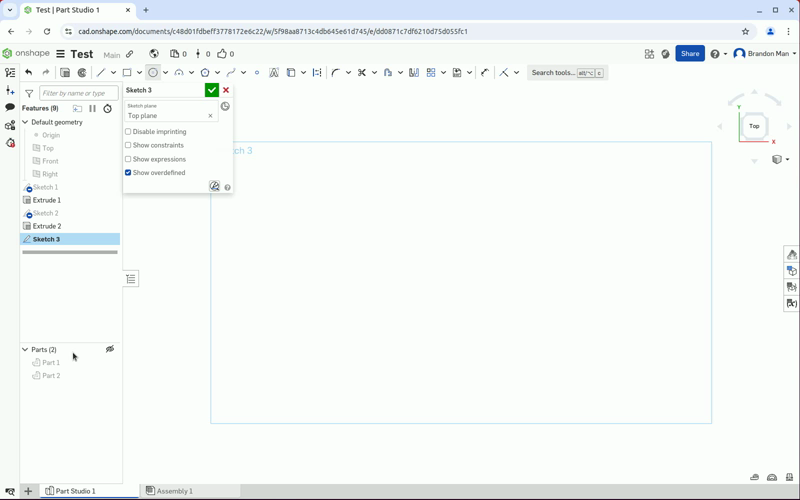
key_down(shift)
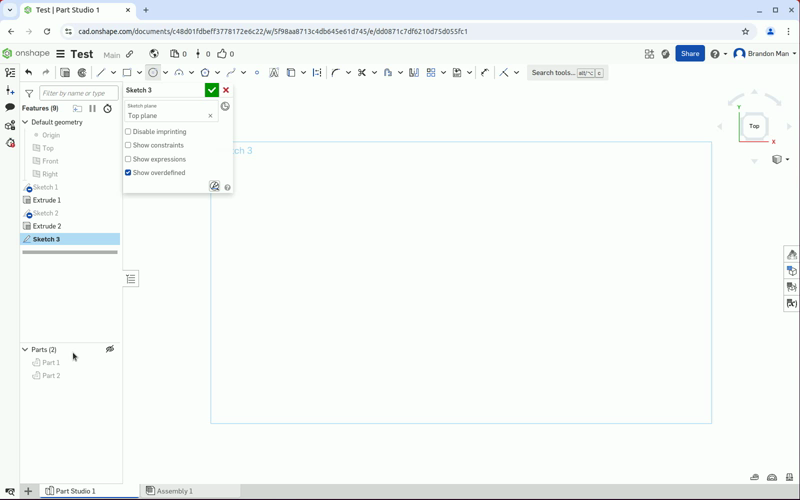
mouse_move(538, 282)
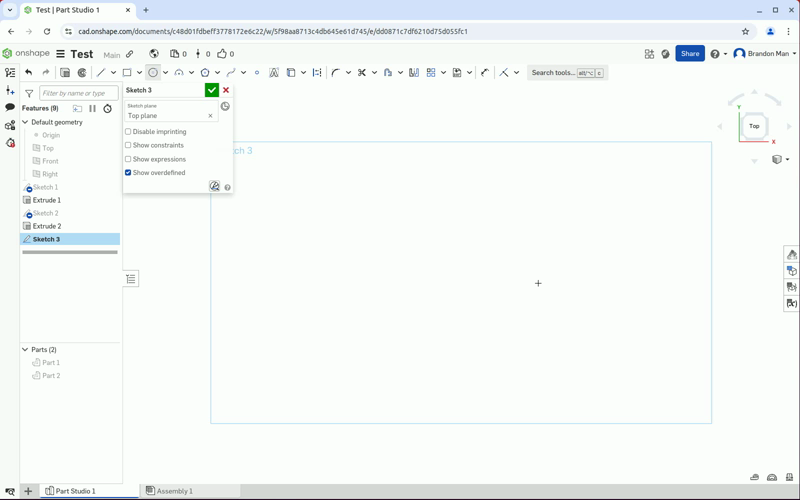
click(538, 282)
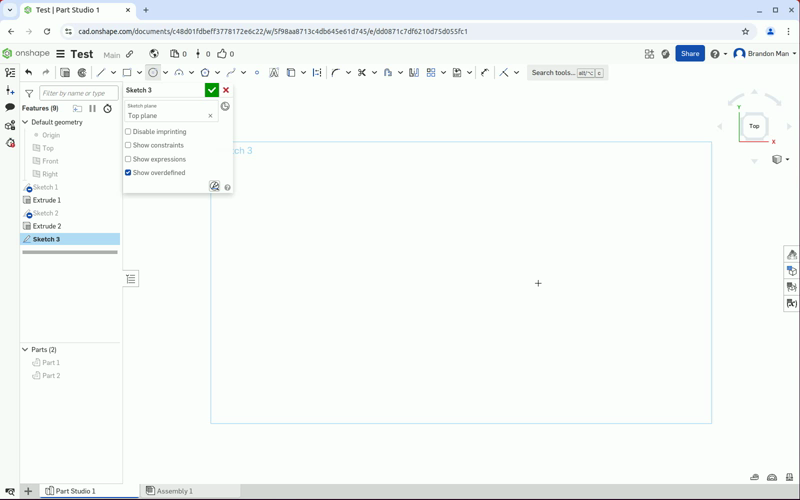
key_up(shift)
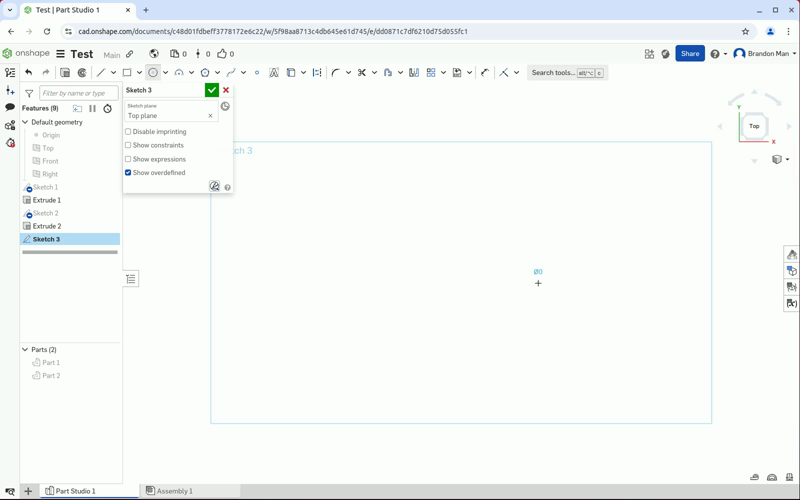
mouse_move(574, 282)
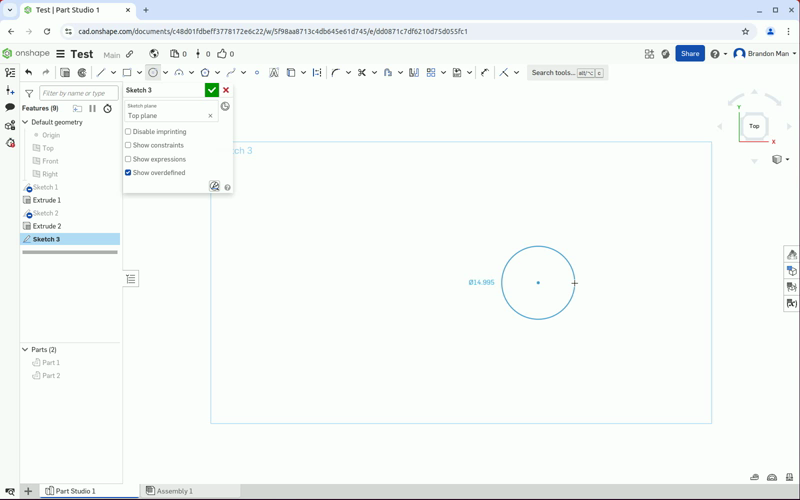
click(574, 282)
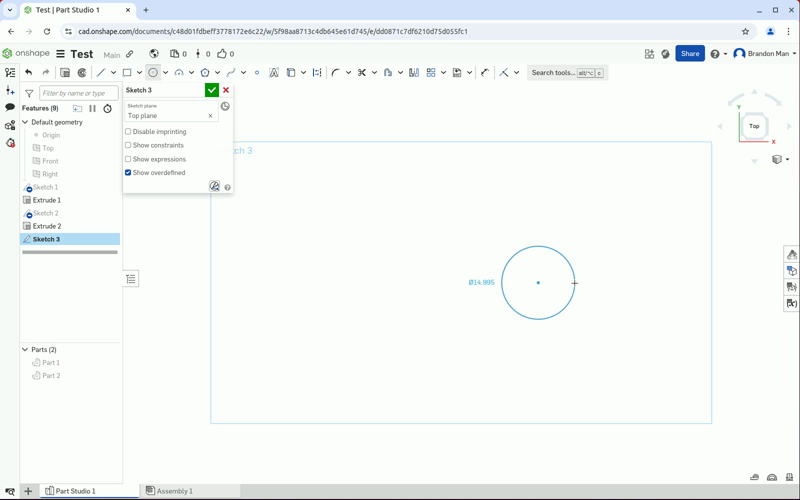
key(esc)
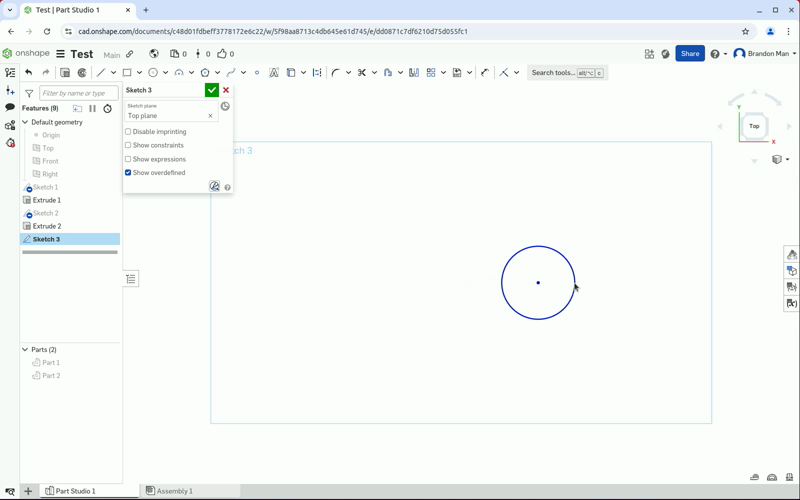
key(c)
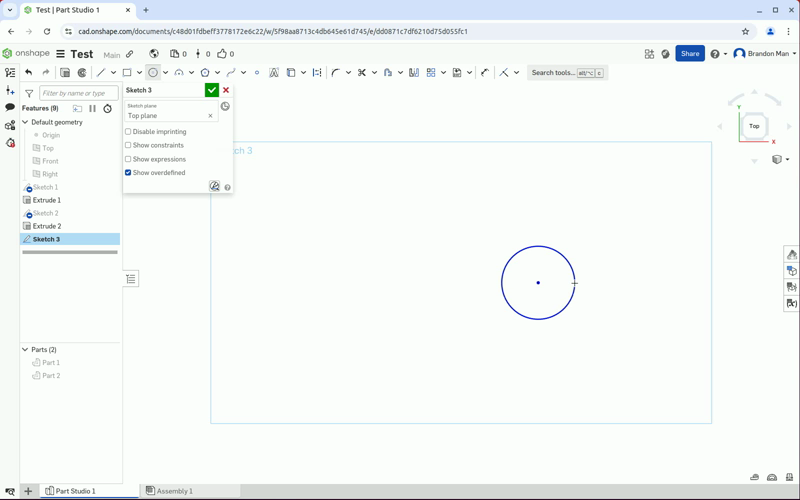
key_down(shift)
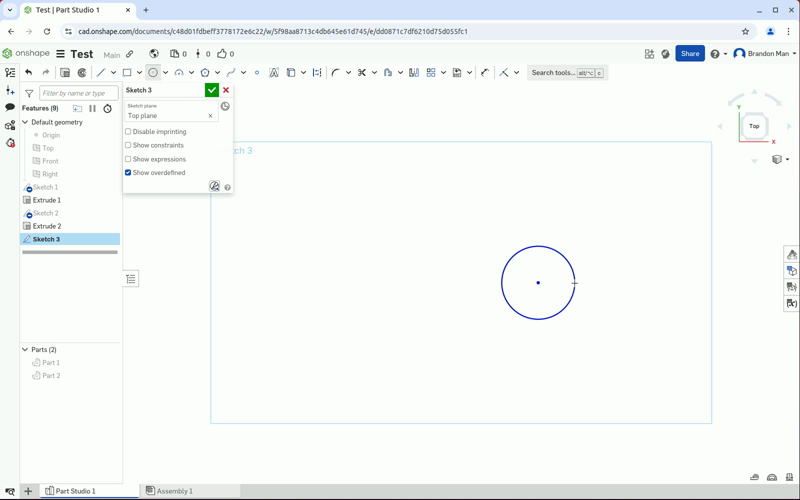
mouse_move(538, 282)
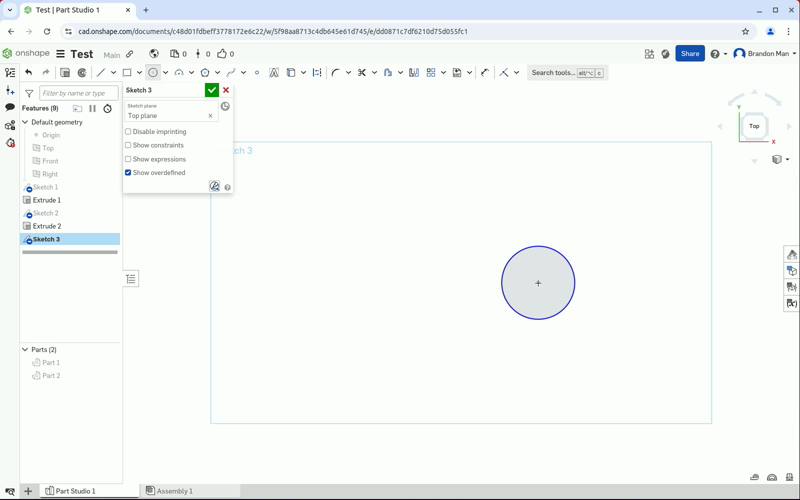
click(538, 282)
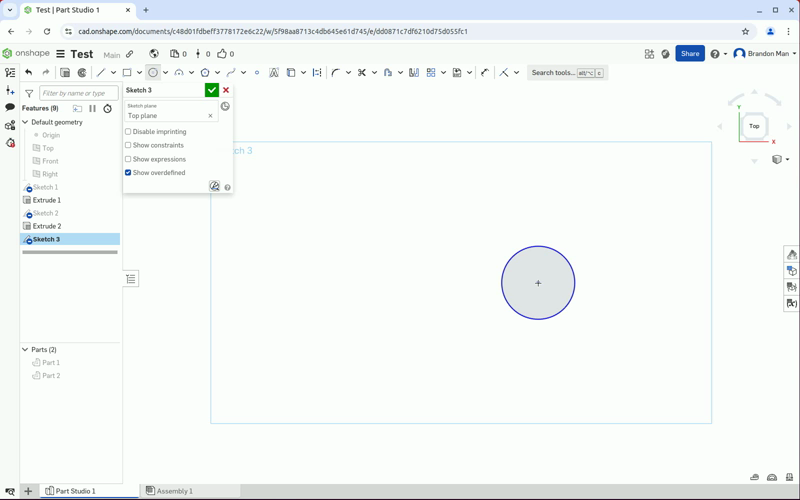
key_up(shift)
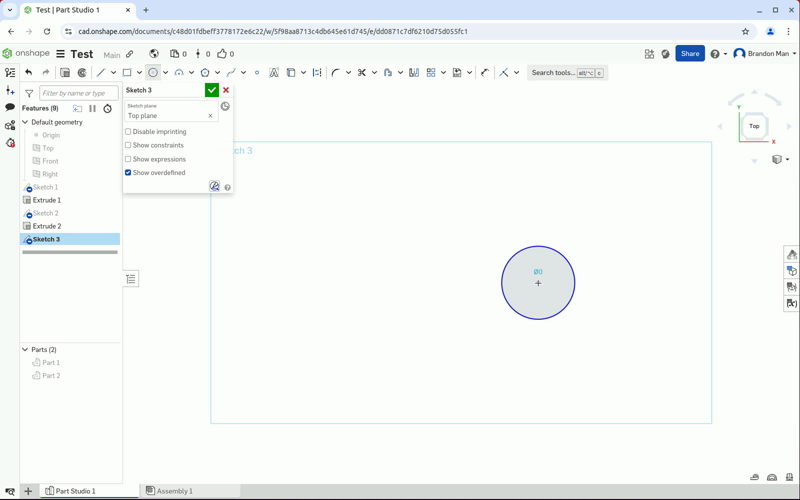
mouse_move(564, 282)
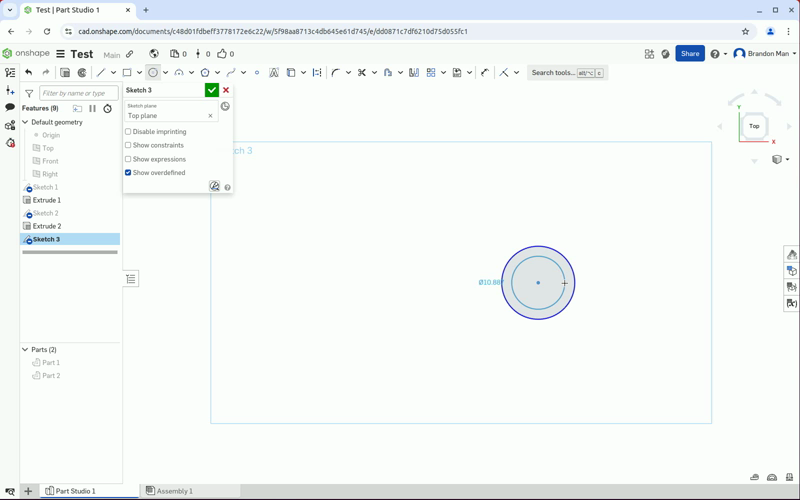
click(564, 282)
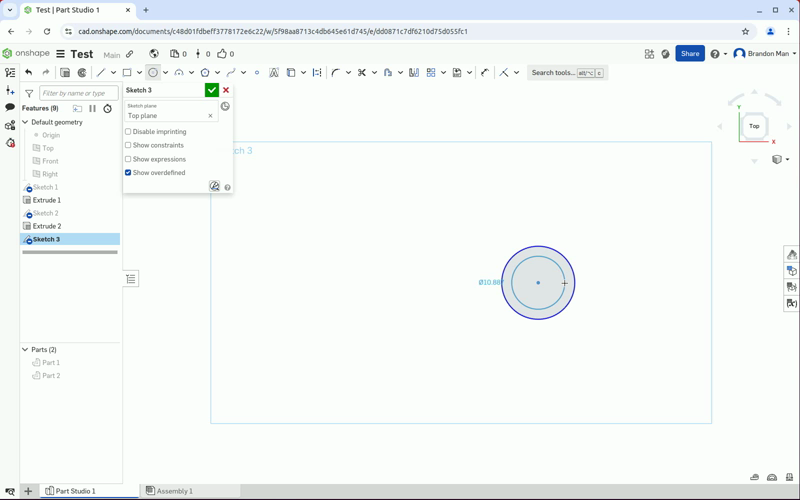
key(esc)
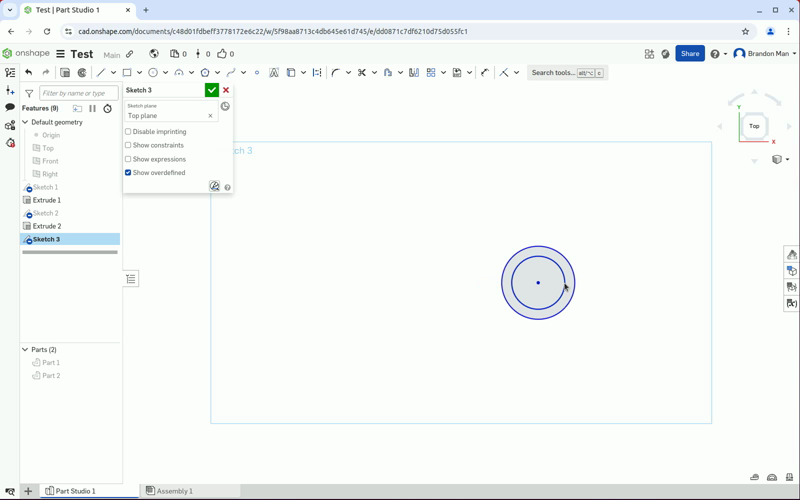
mouse_move(566, 273)
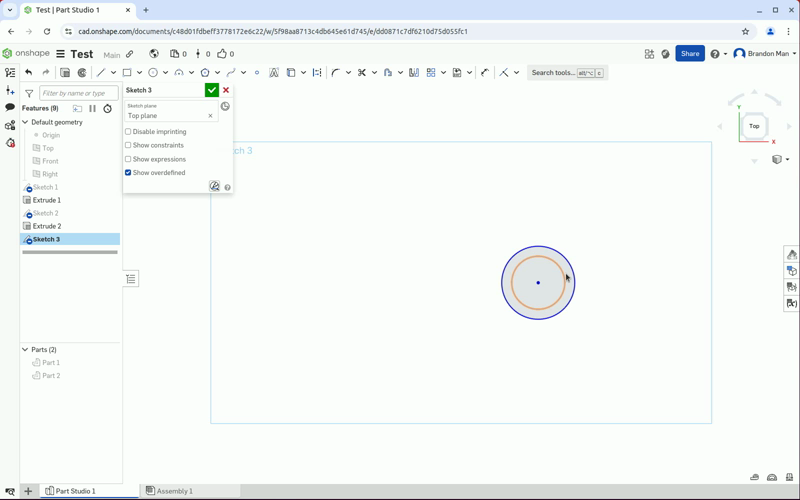
click(566, 273)
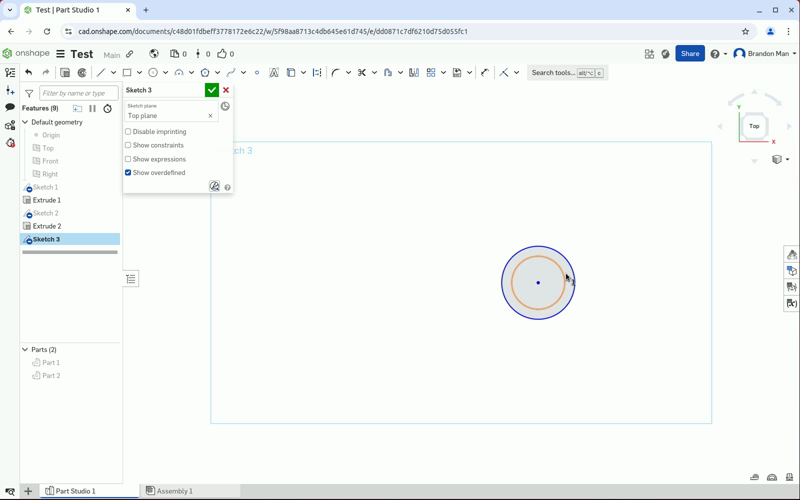
mouse_move(73, 352)
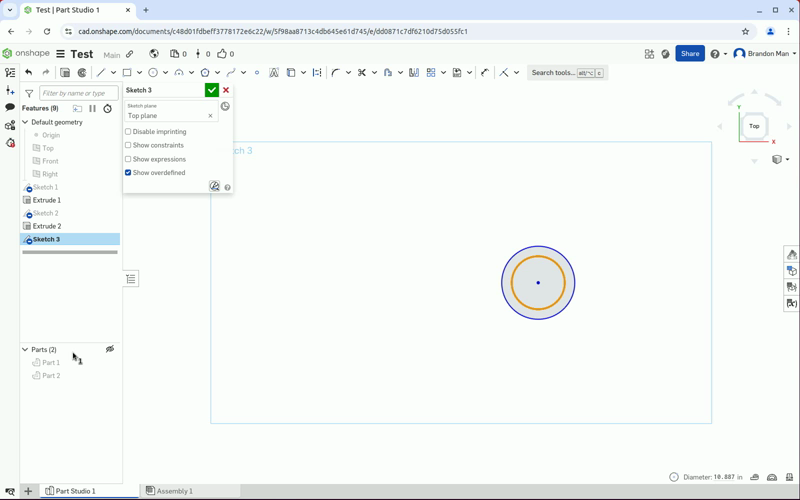
key(shift+y)
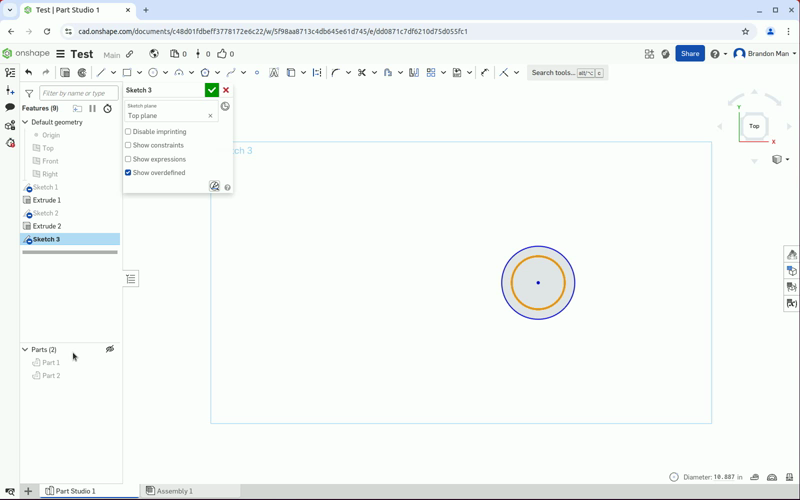
key(shift+e)
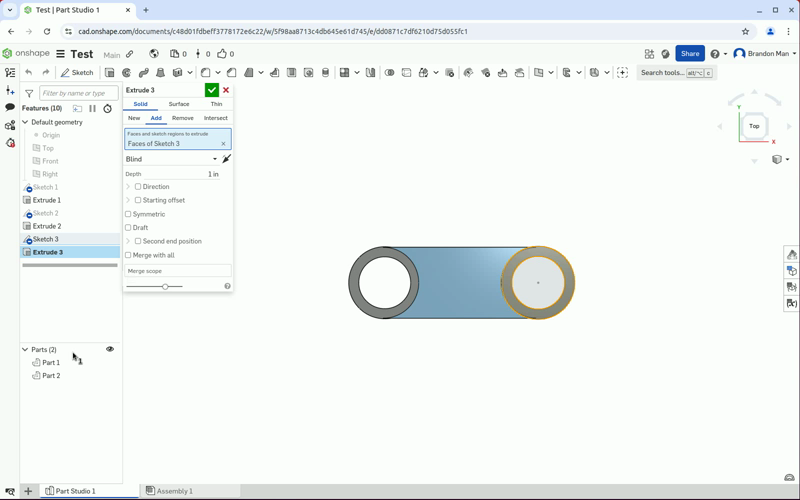
mouse_move(143, 106)
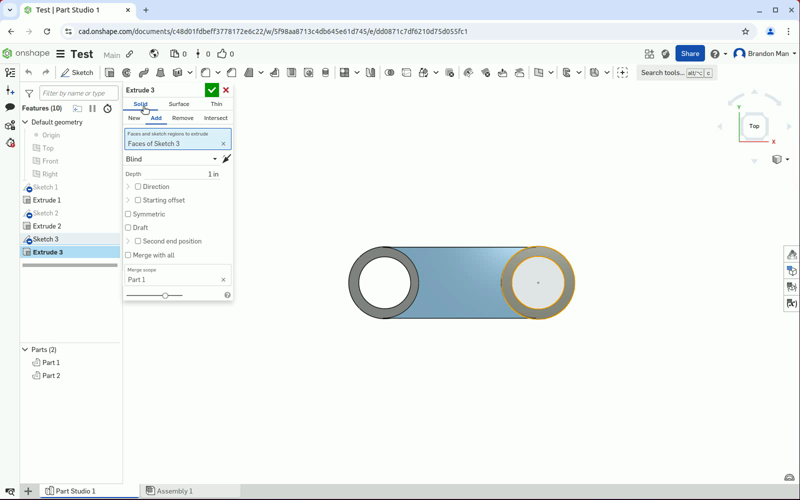
click(143, 106)
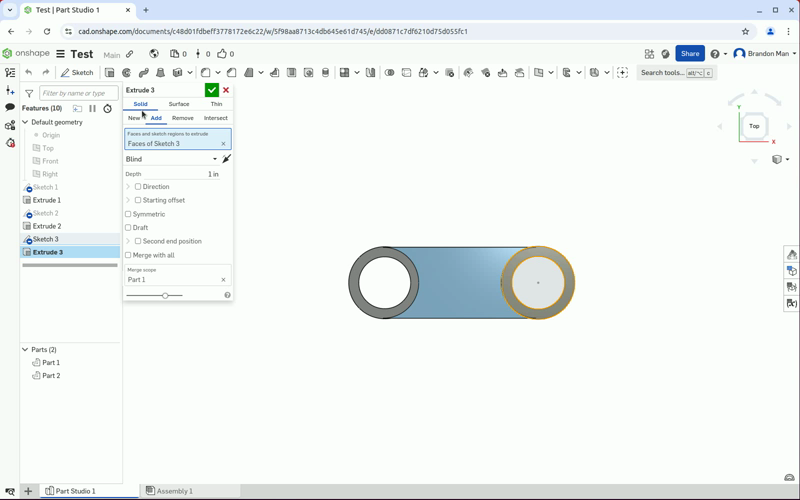
mouse_move(137, 120)
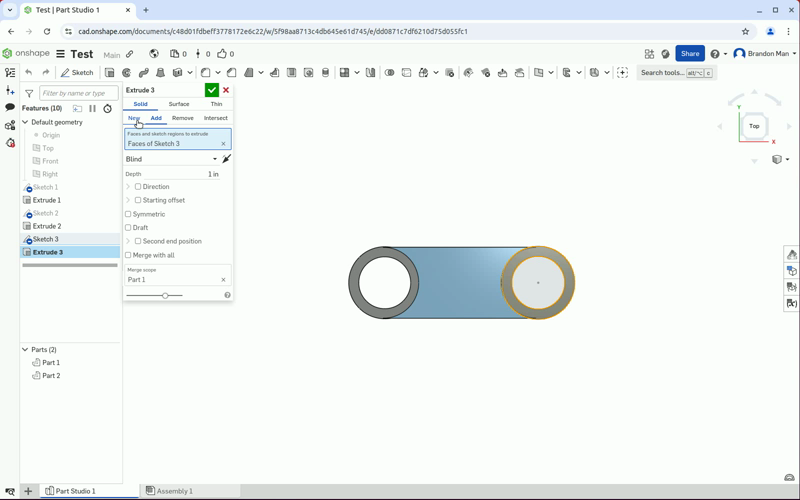
click(137, 120)
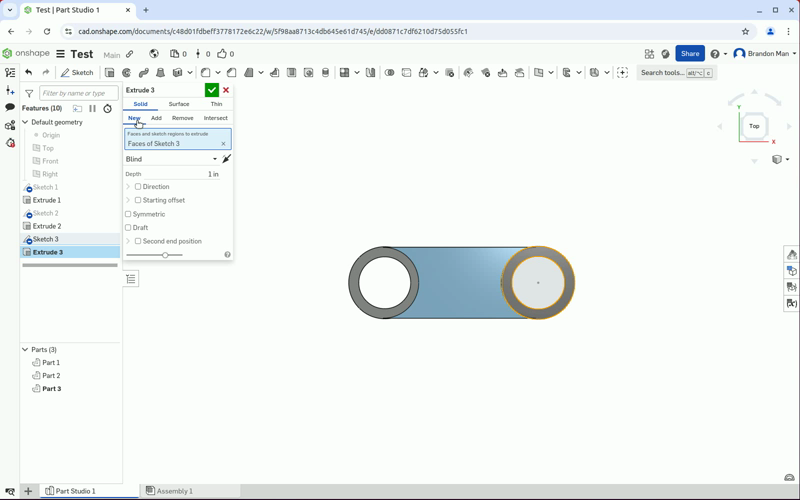
key(tab, 4)
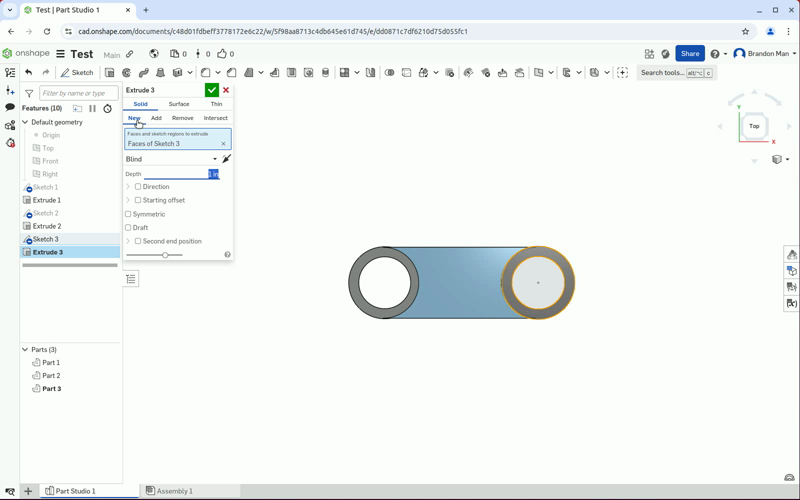
text(4.814)
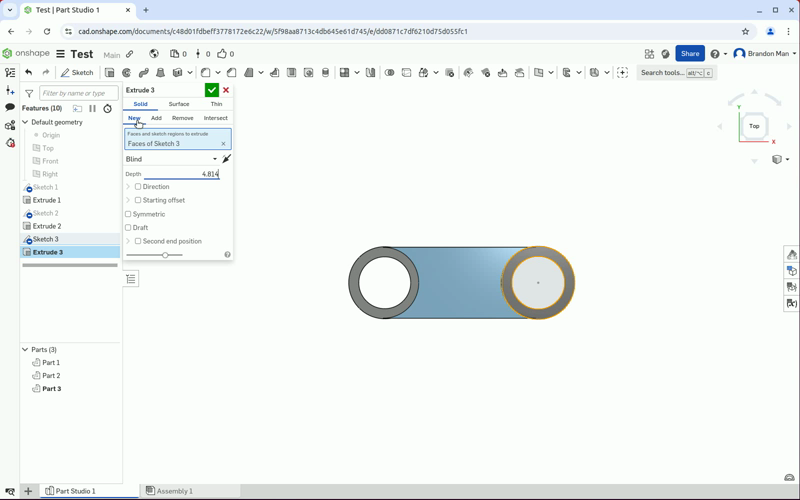
key(enter)
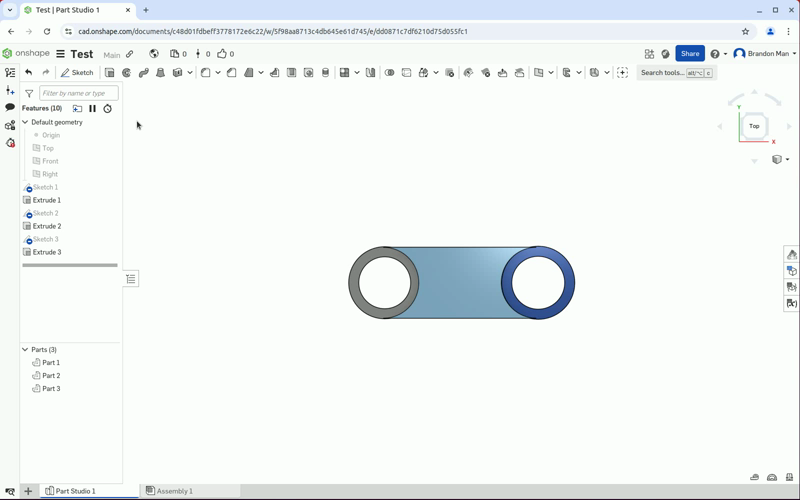
key(shift+h)
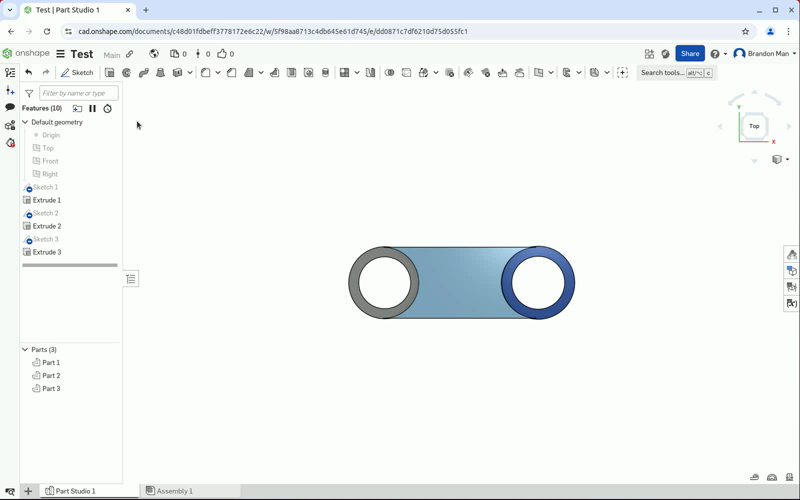
key(shift+h)
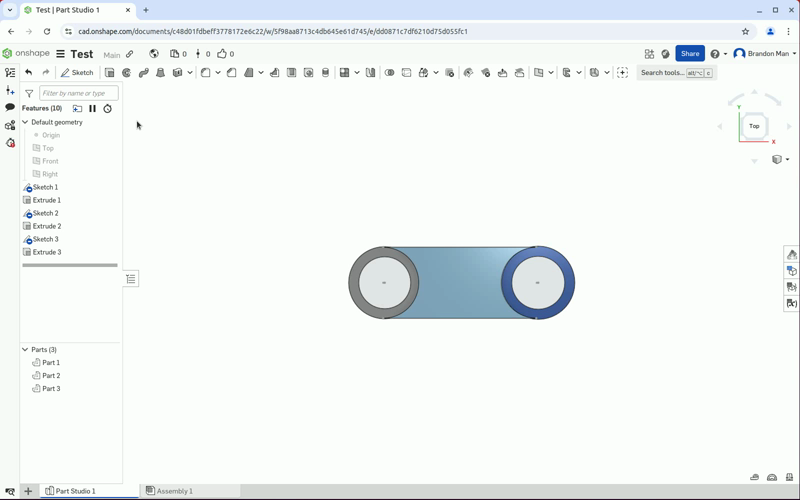
key(shift+7)
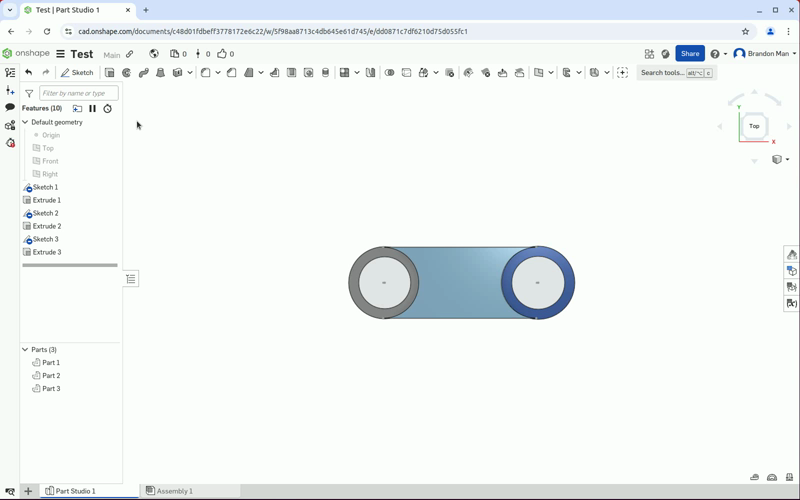
key(up, 3)
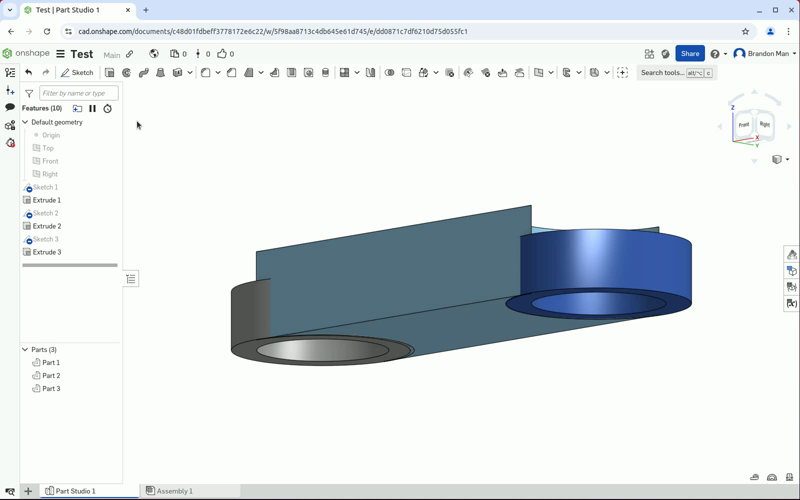
key(left, 3)
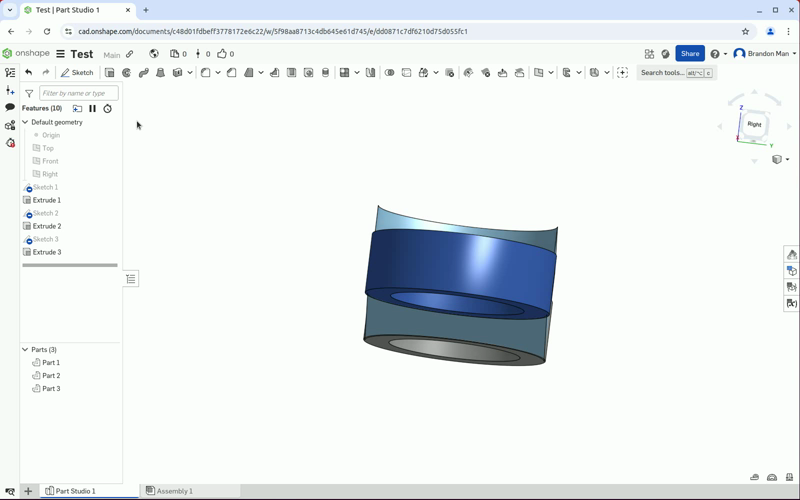
key(right, 3)
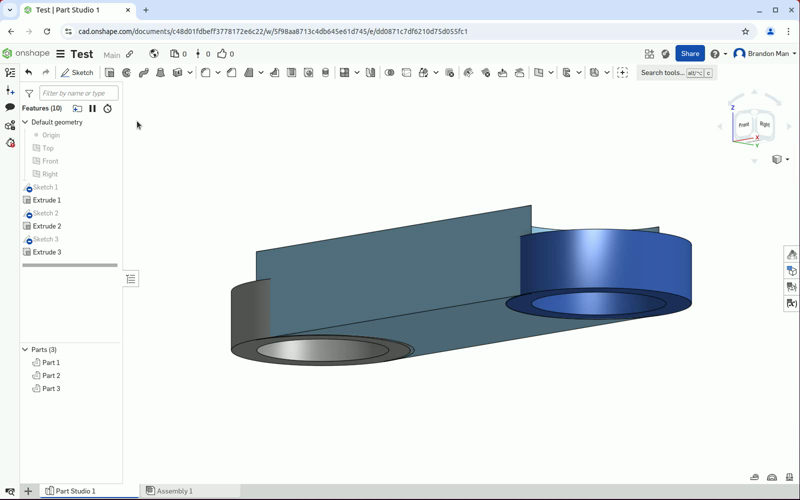
key(down, 3)
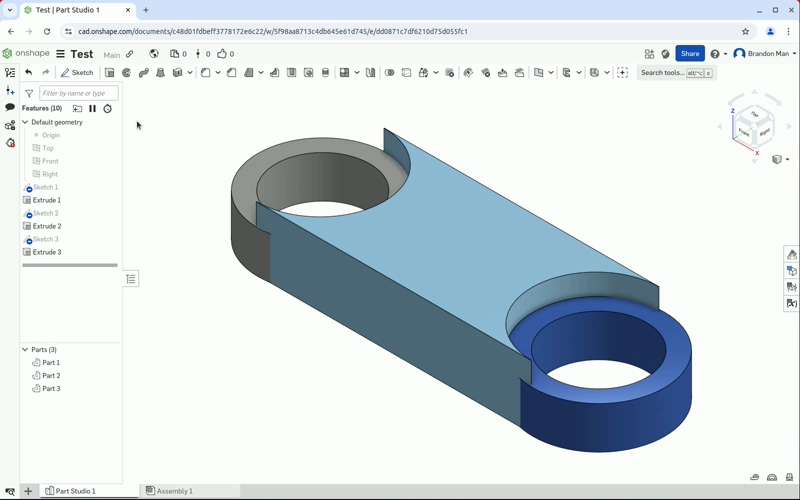
mouse_move(73, 189)
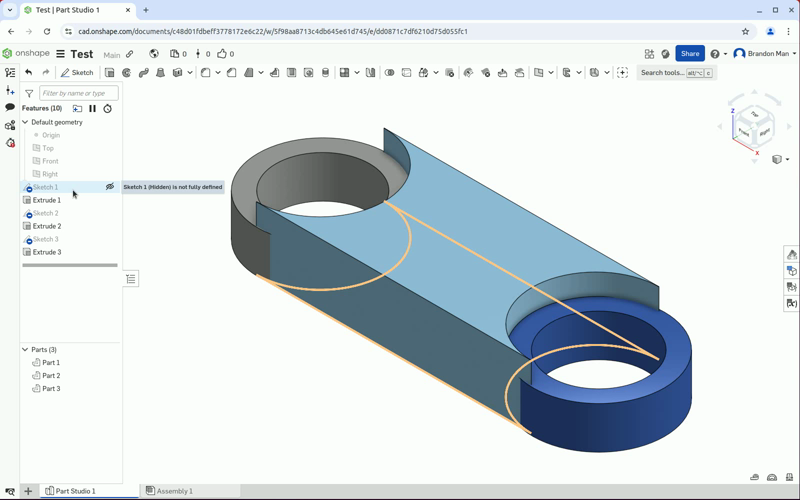
click(73, 189)